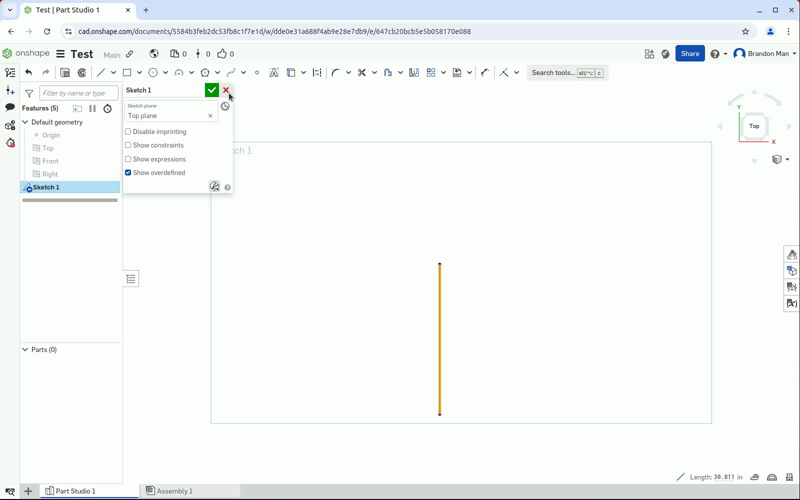
key(shift+h)
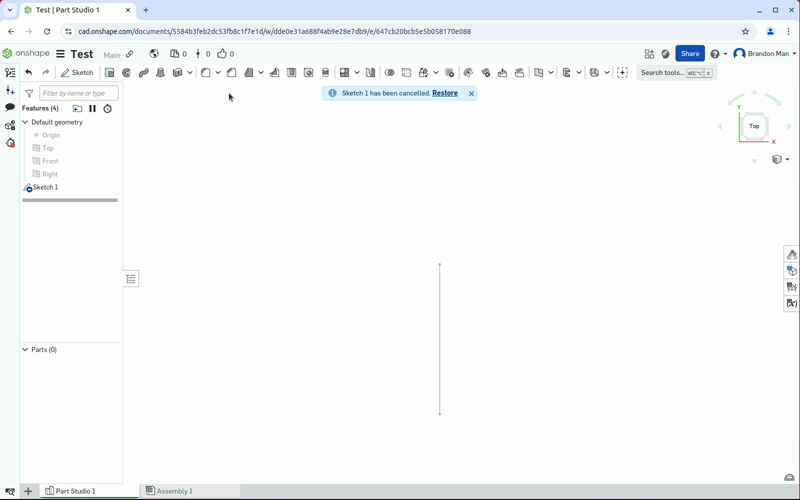
mouse_move(73, 352)
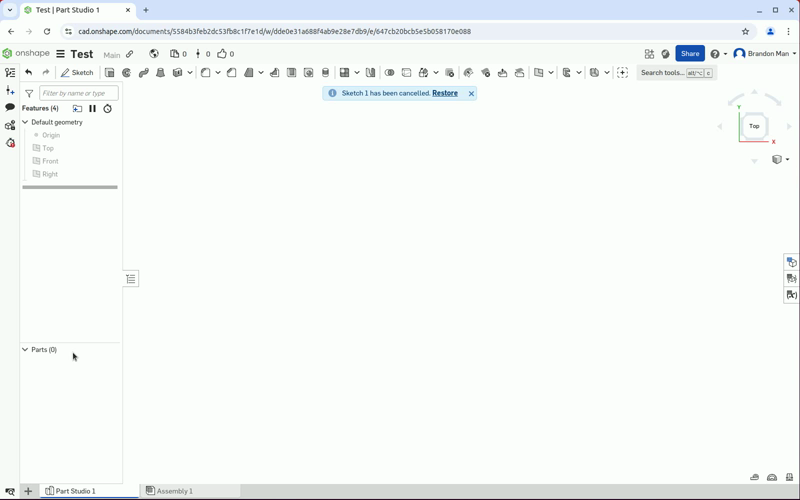
key(y)
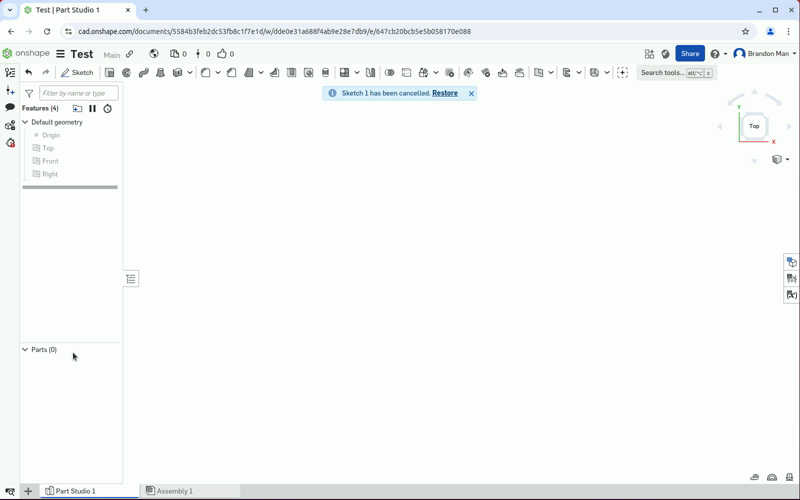
key(shift+p)
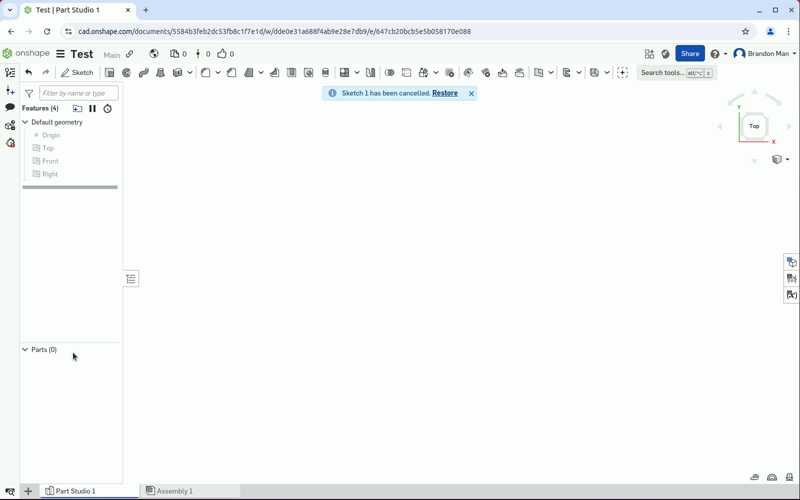
key(space)
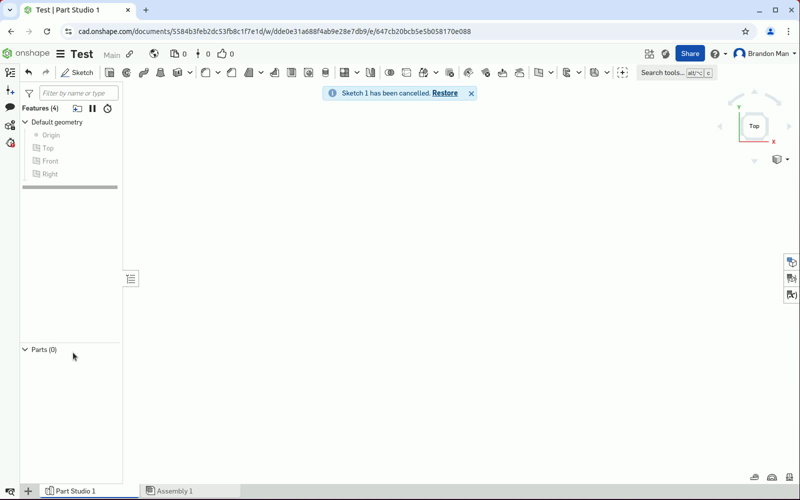
key_down(shift)
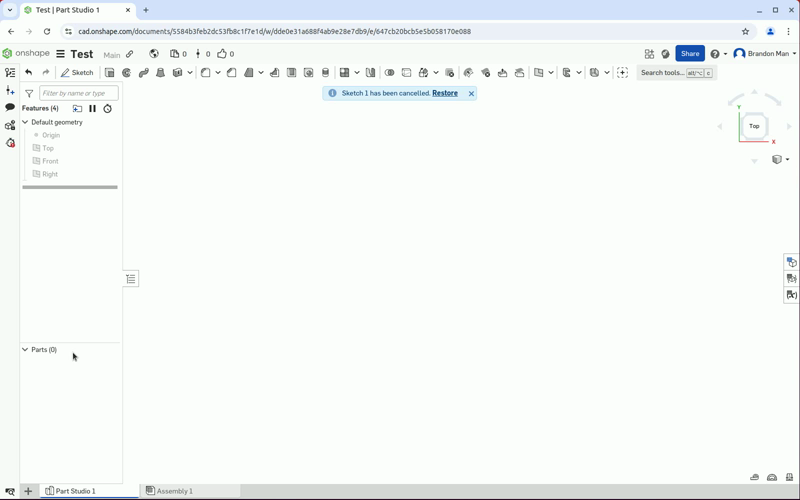
key(up)
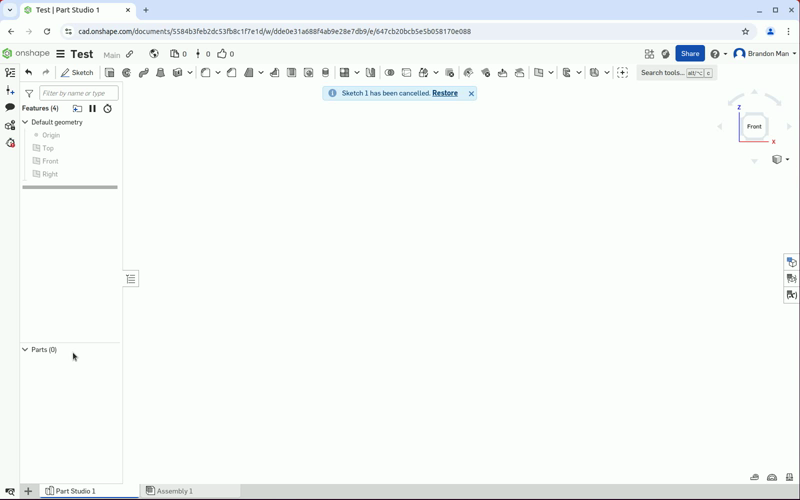
key_up(shift)
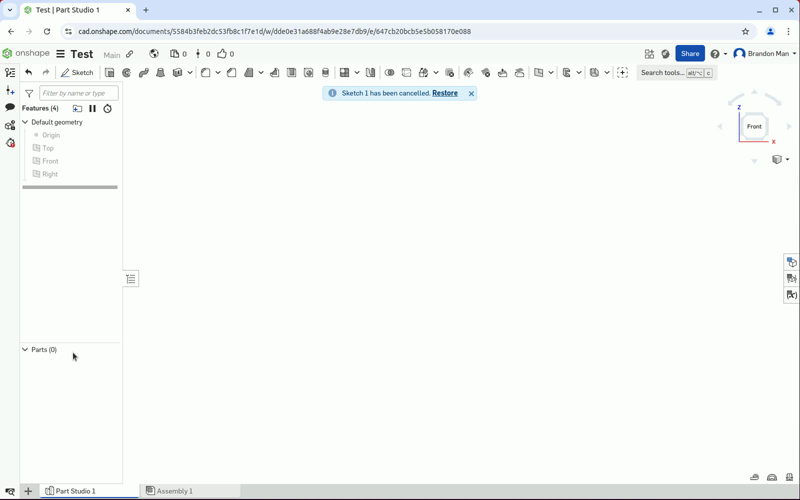
mouse_move(73, 352)
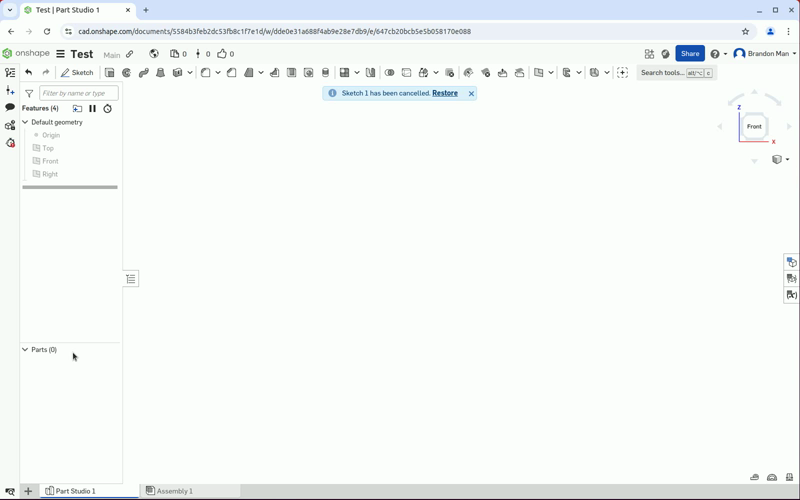
key(shift+y)
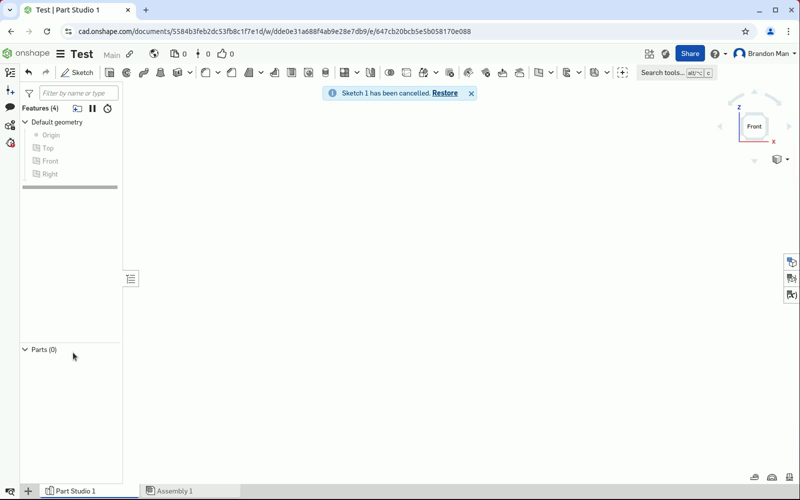
key(shift+s)
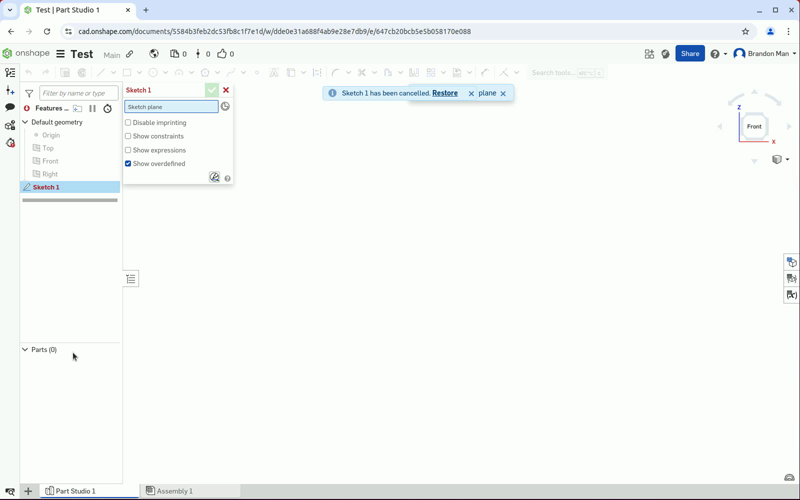
mouse_move(73, 163)
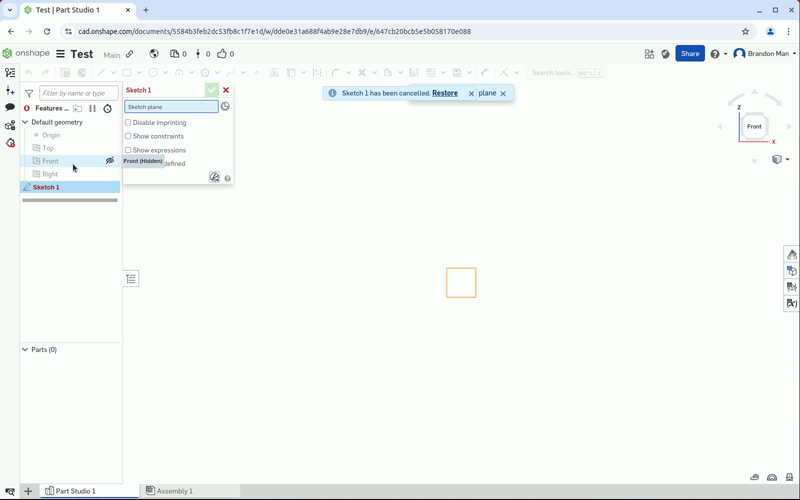
click(73, 163)
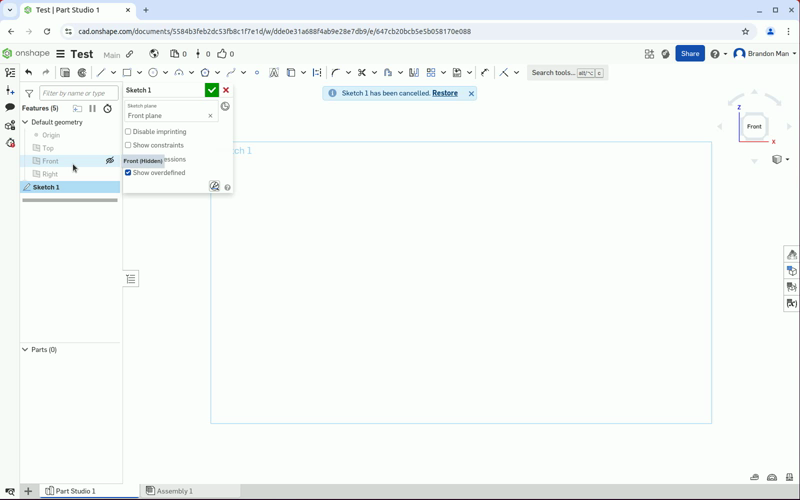
mouse_move(73, 352)
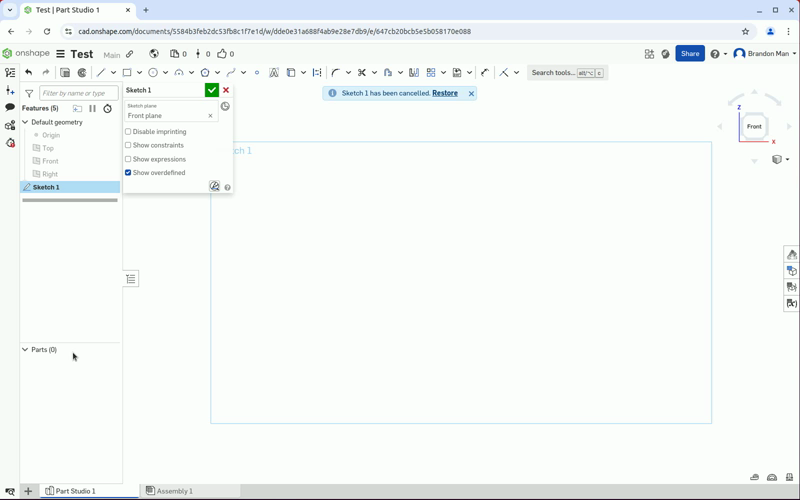
key(y)
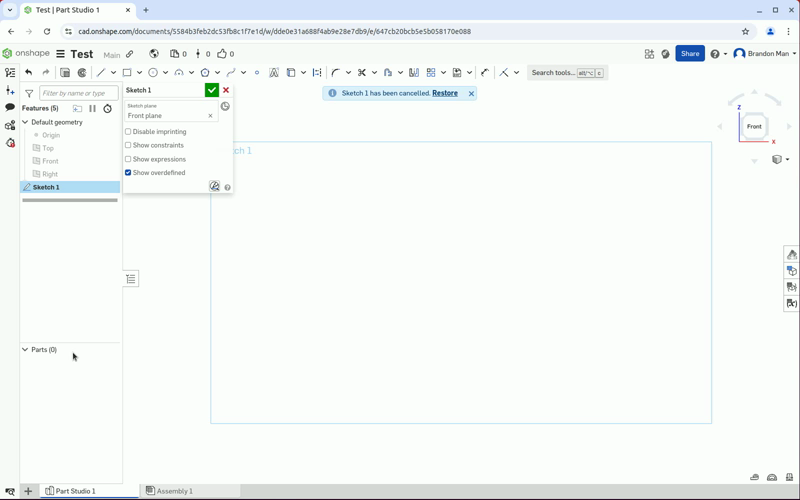
key(c)
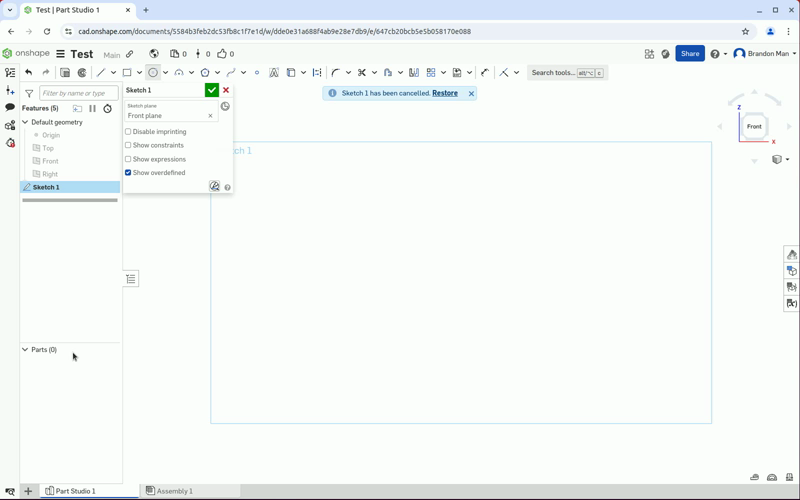
key_down(shift)
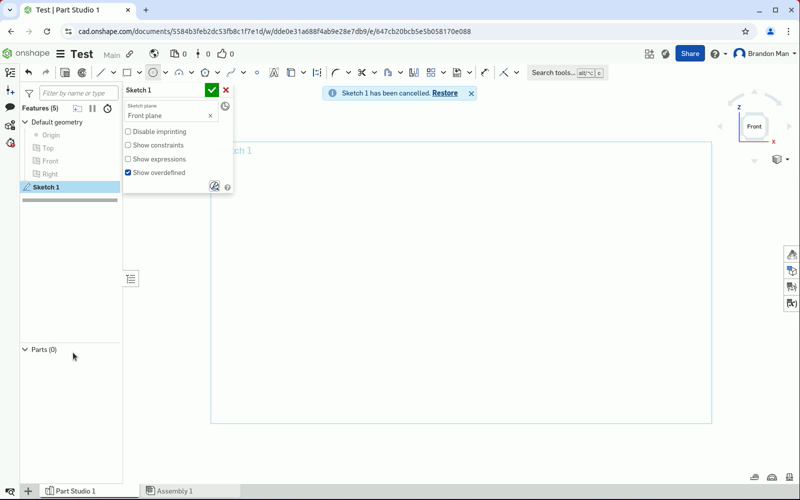
mouse_move(460, 282)
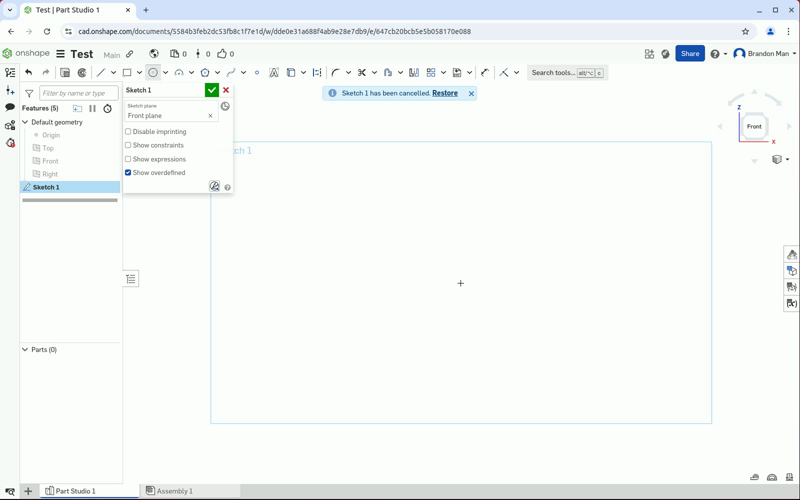
click(460, 282)
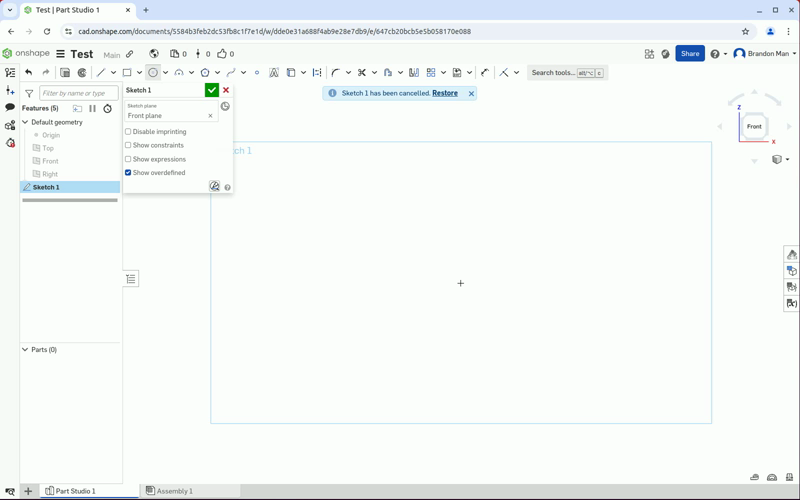
key_up(shift)
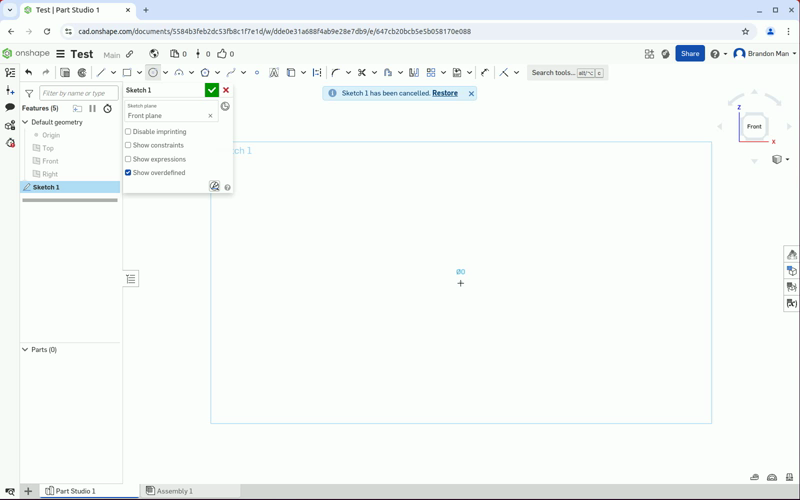
mouse_move(505, 282)
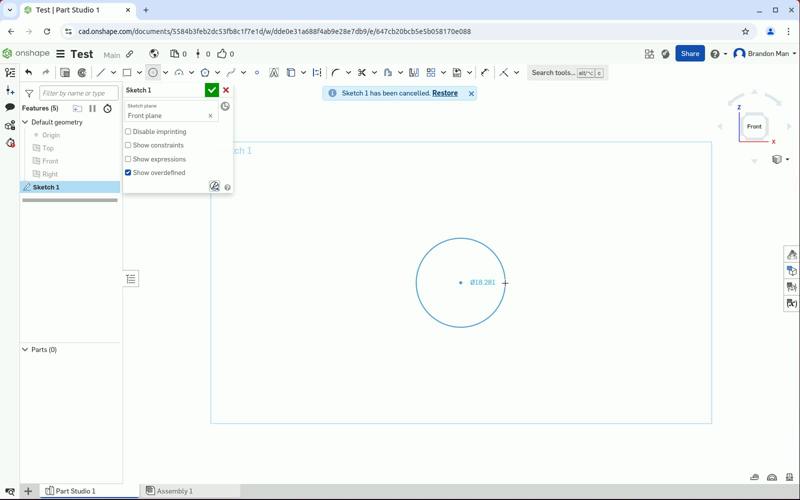
click(505, 282)
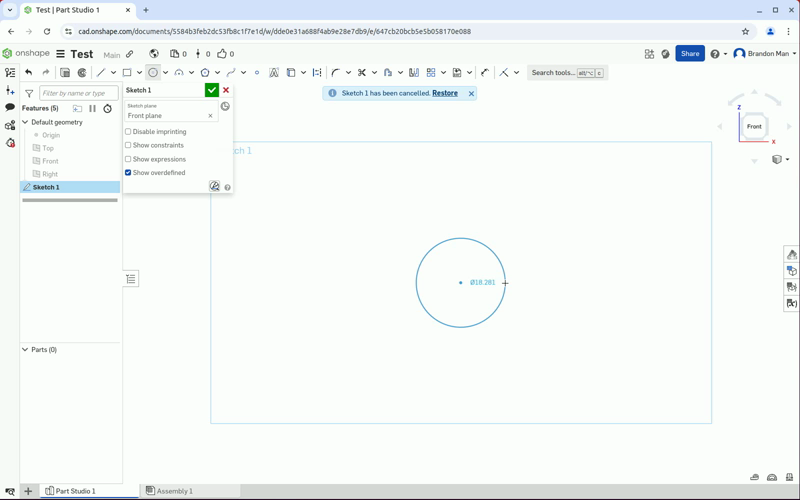
key(esc)
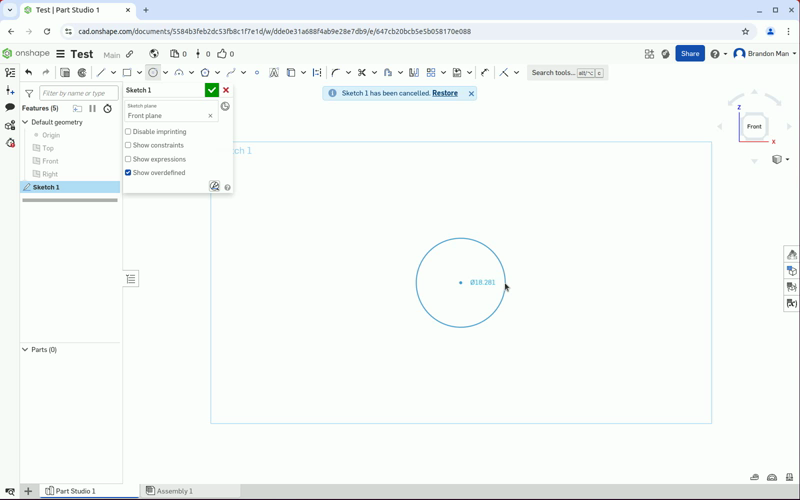
key(c)
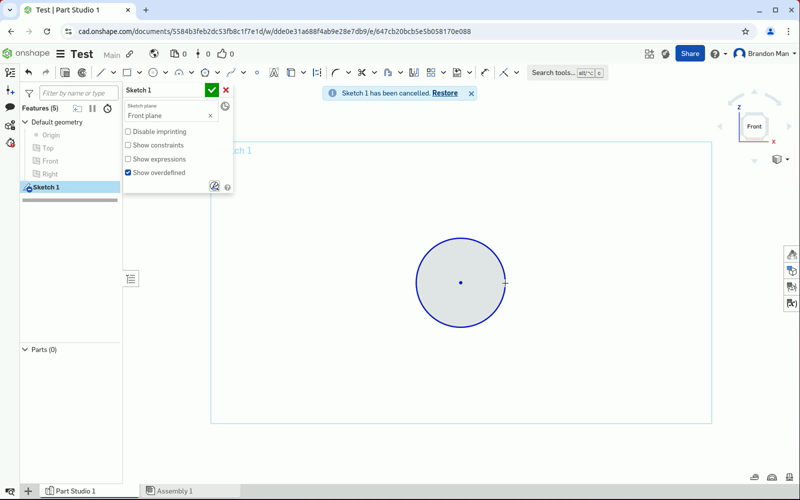
key_down(shift)
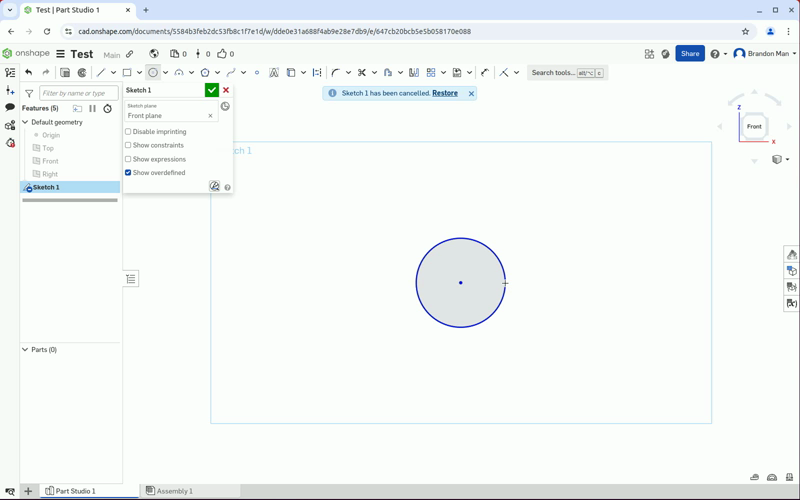
mouse_move(460, 282)
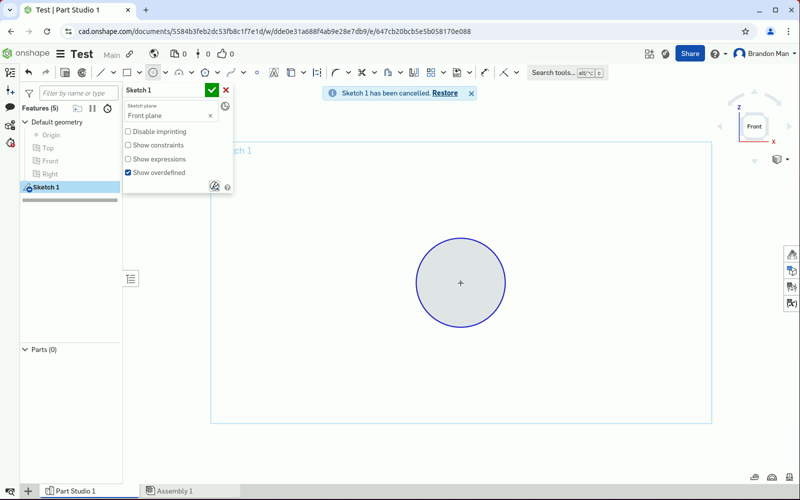
click(460, 282)
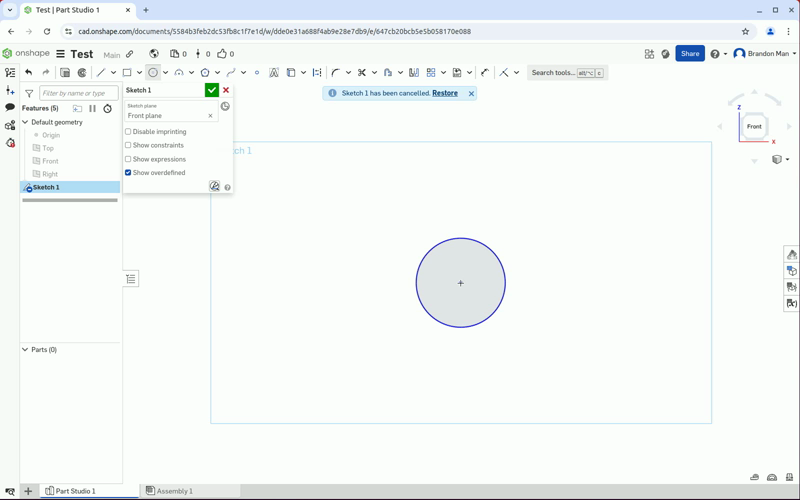
key_up(shift)
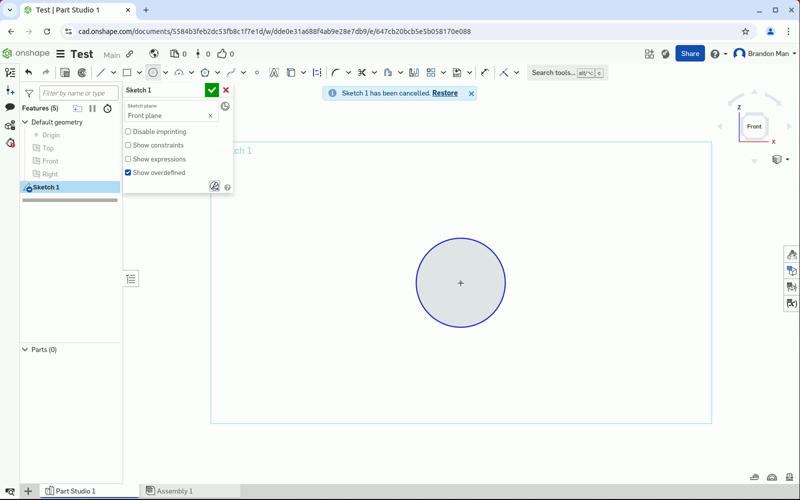
mouse_move(478, 282)
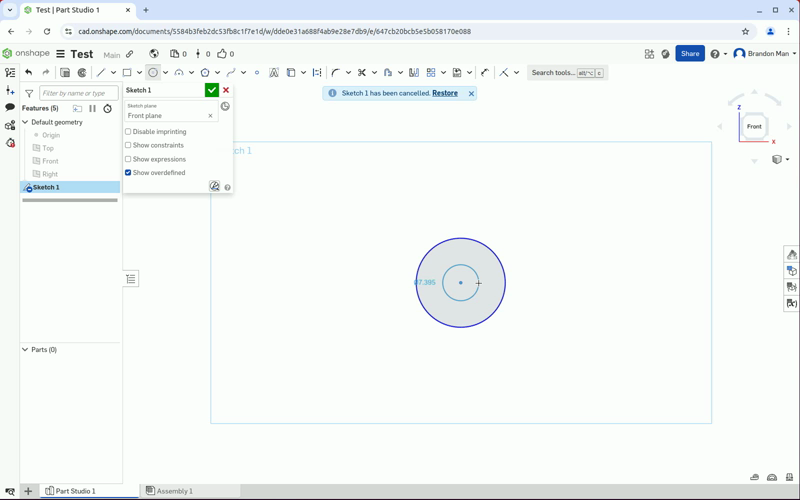
click(478, 282)
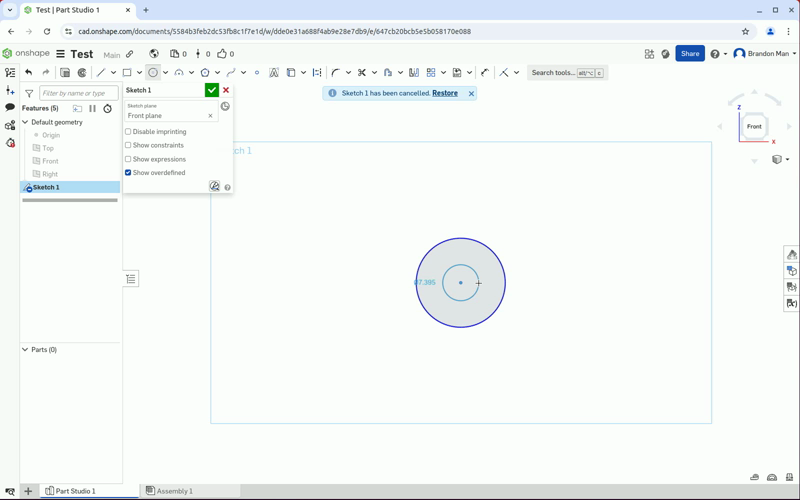
key(esc)
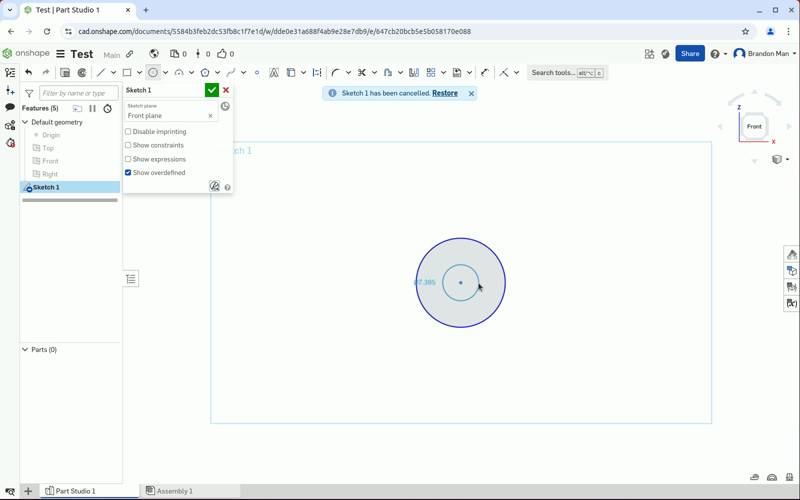
mouse_move(431, 255)
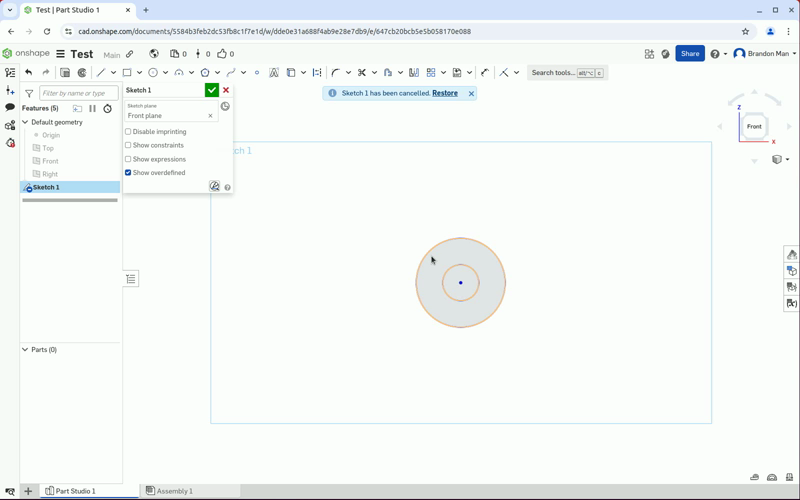
click(431, 255)
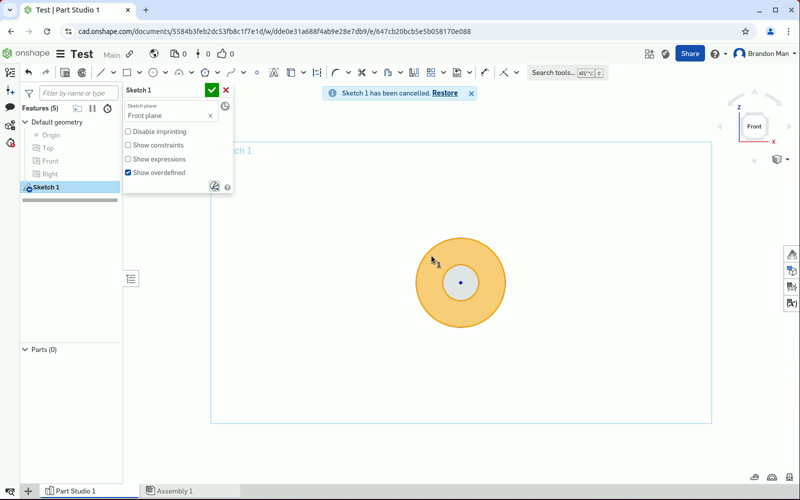
mouse_move(73, 352)
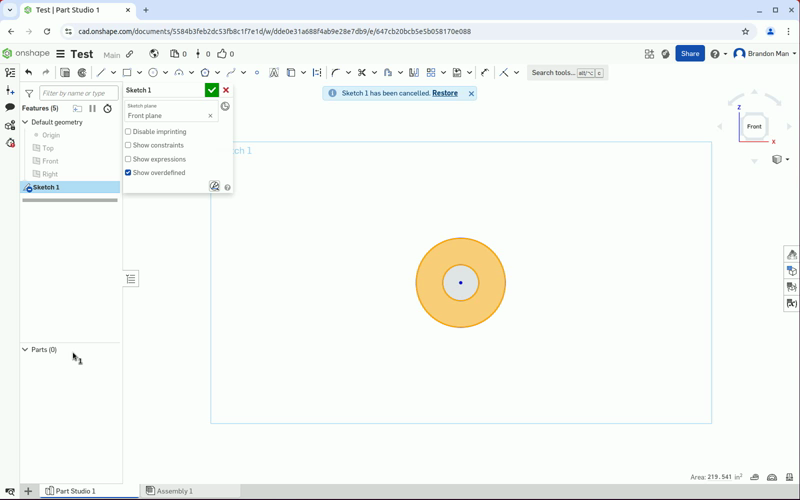
key(shift+y)
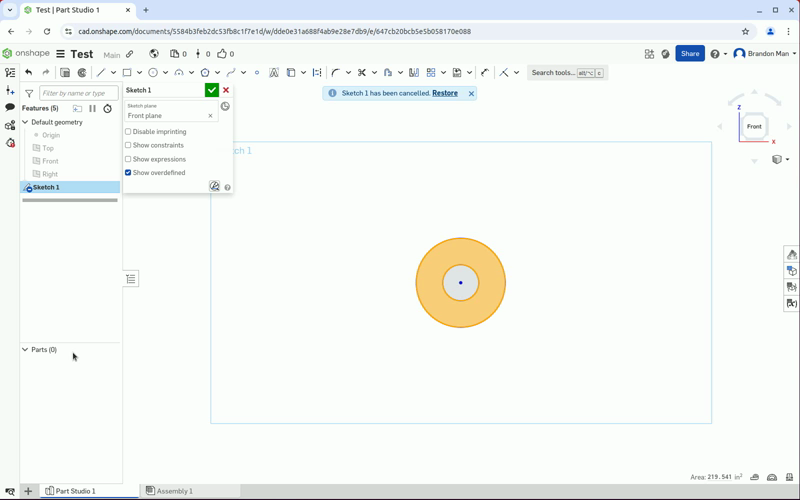
key(shift+e)
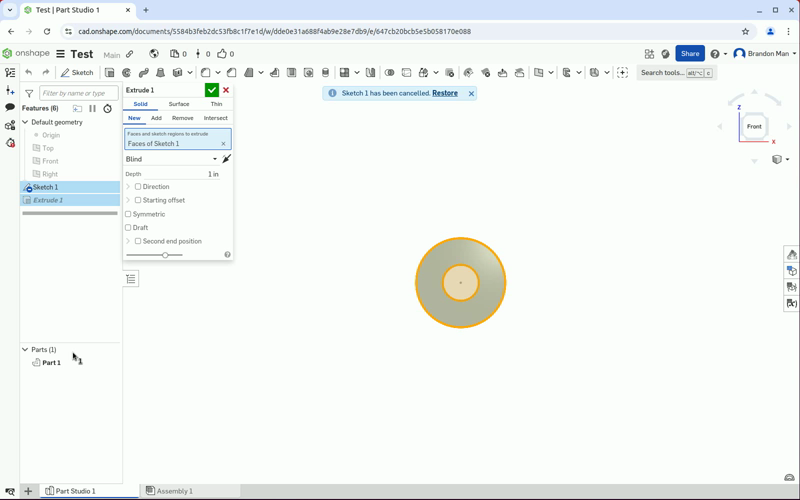
mouse_move(143, 106)
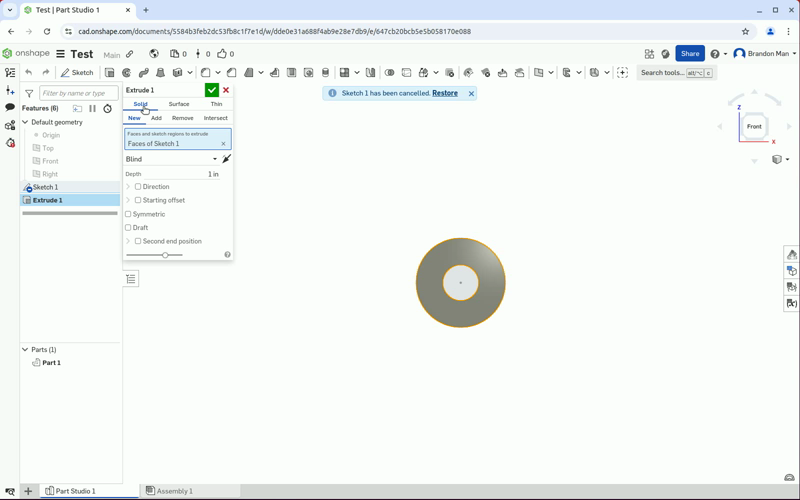
click(143, 106)
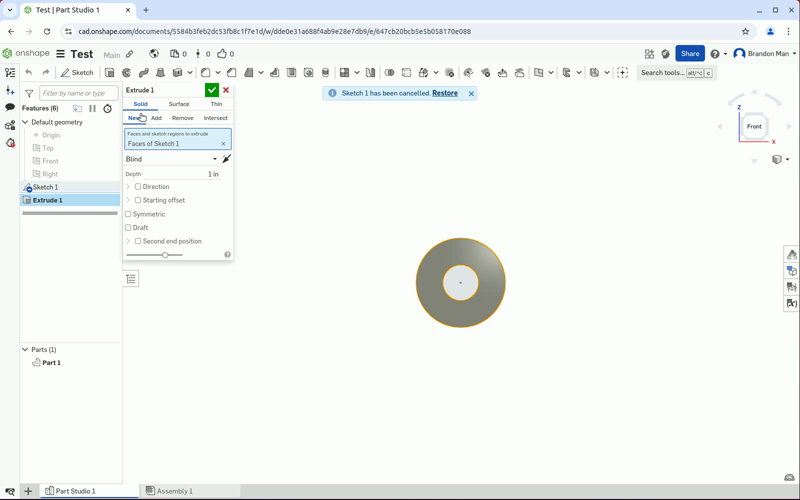
mouse_move(137, 120)
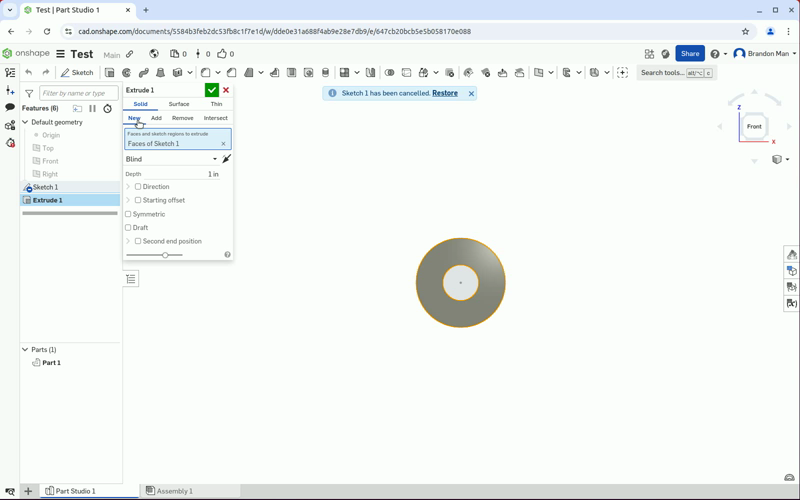
click(137, 120)
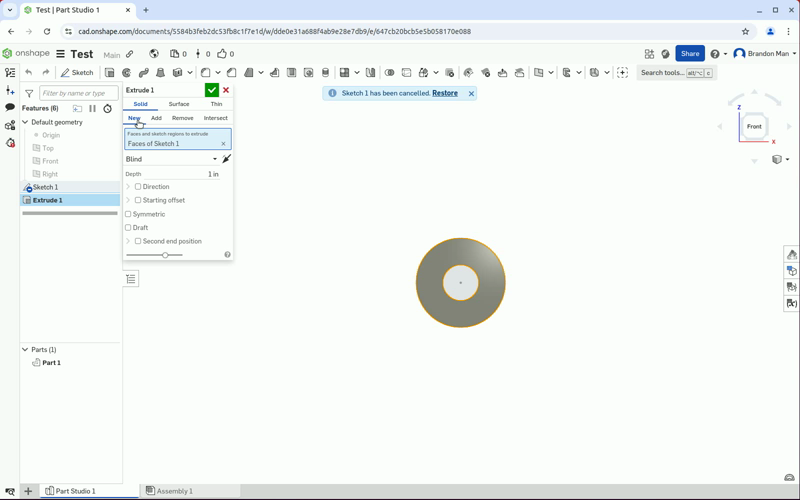
key(tab, 4)
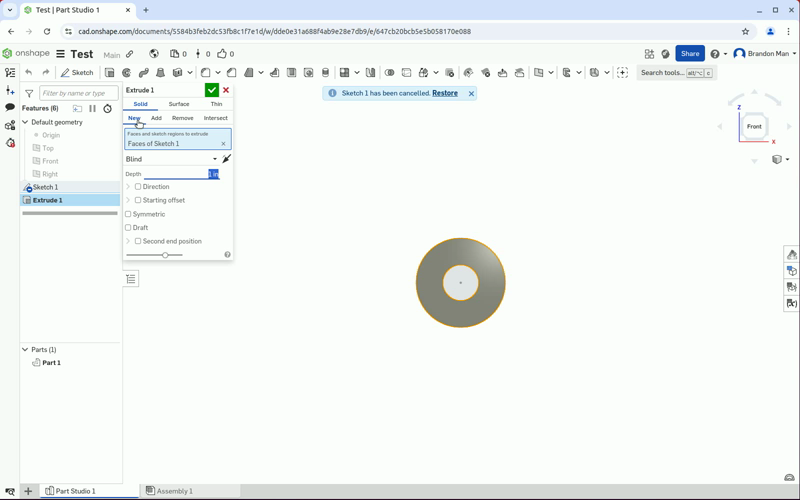
text(3.611)
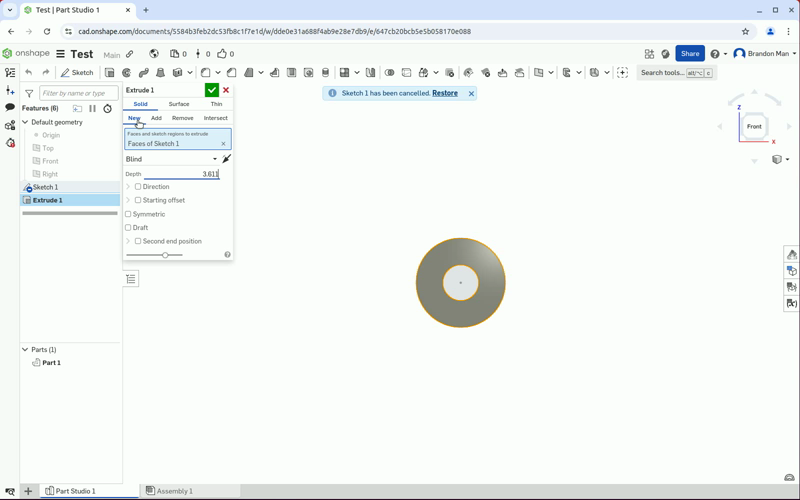
key(enter)
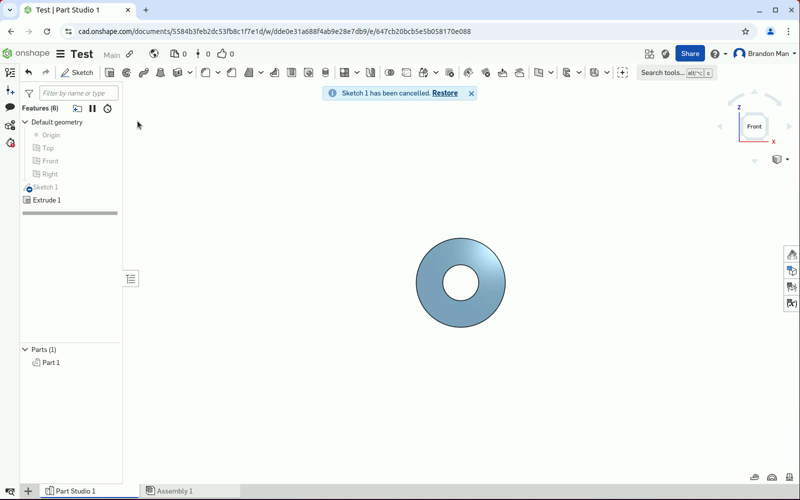
key(shift+h)
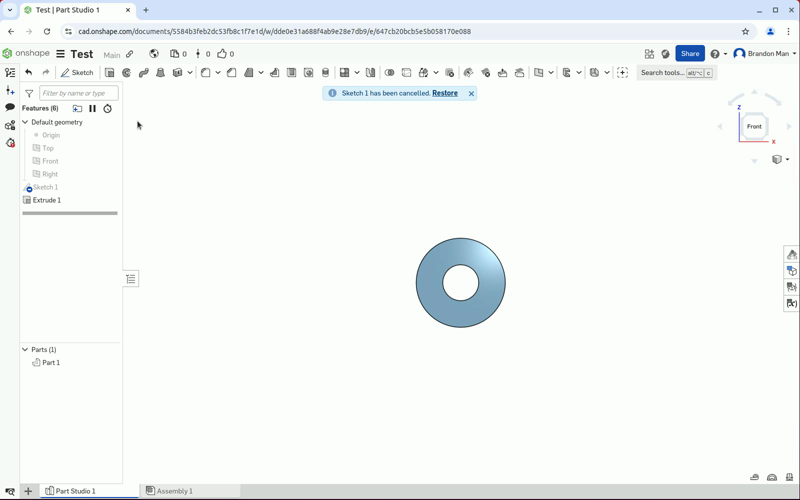
key(shift+h)
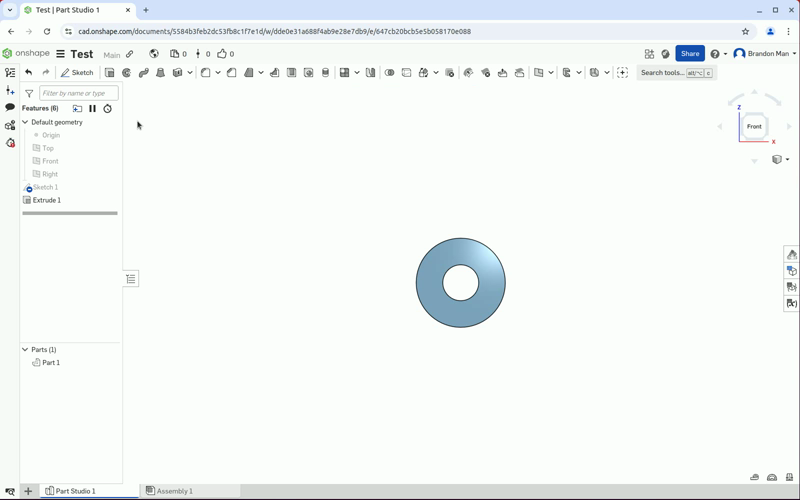
mouse_move(73, 189)
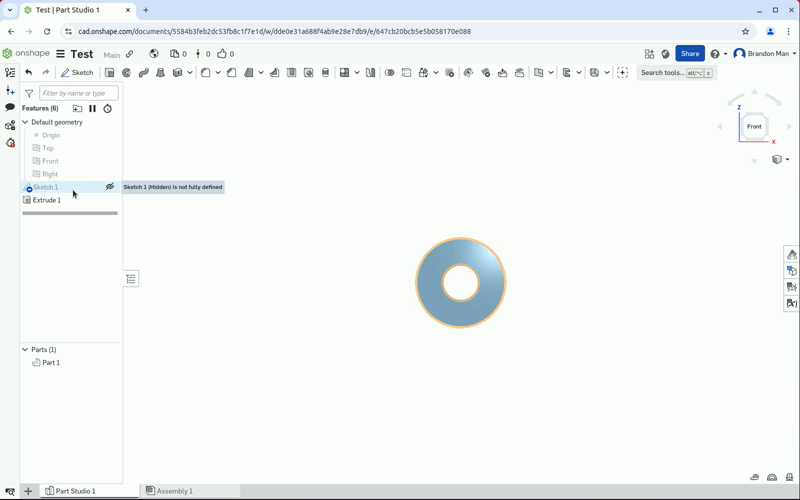
click(73, 189)
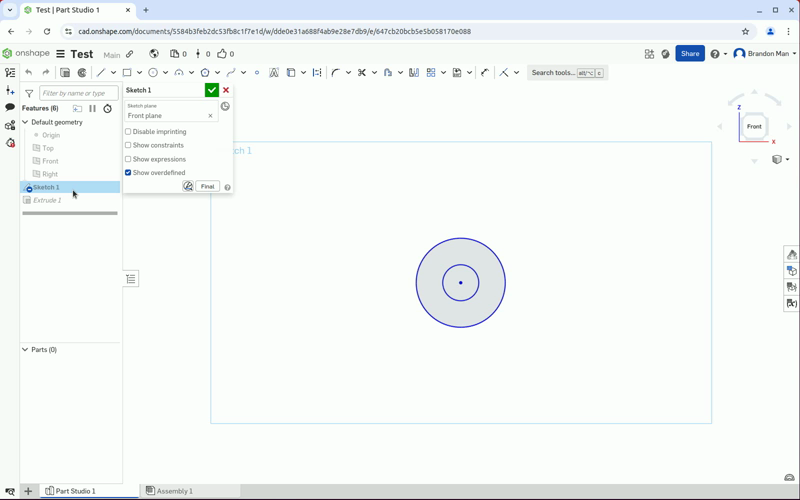
mouse_move(229, 92)
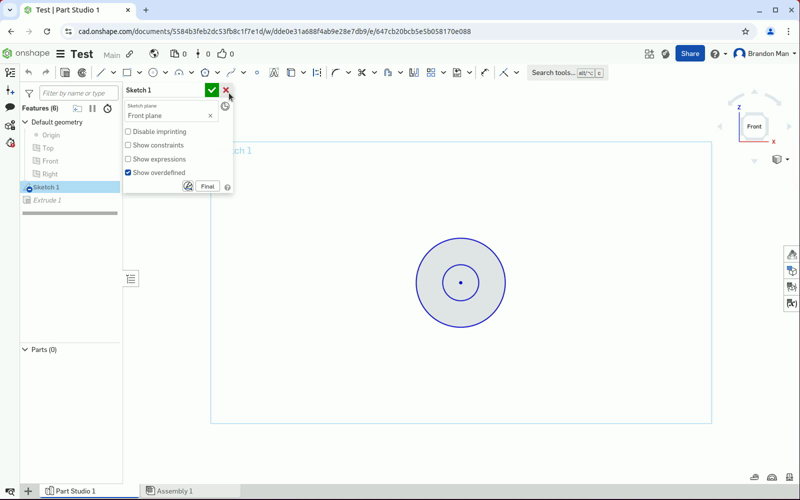
click(229, 92)
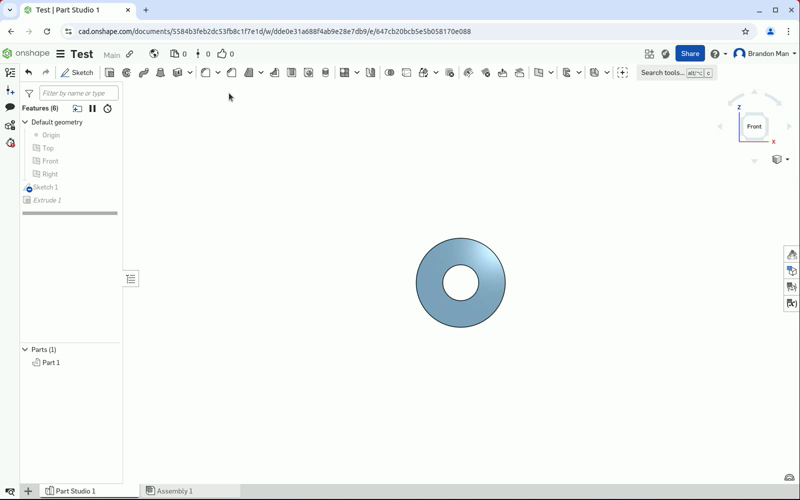
mouse_move(541, 75)
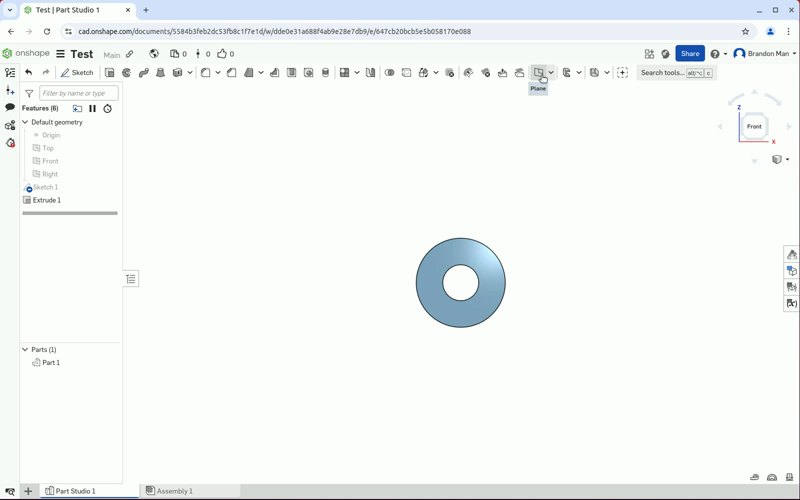
click(541, 75)
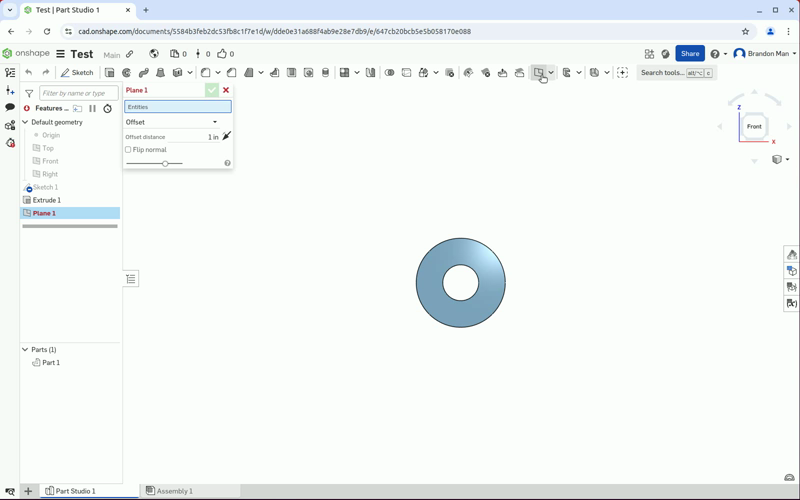
mouse_move(73, 163)
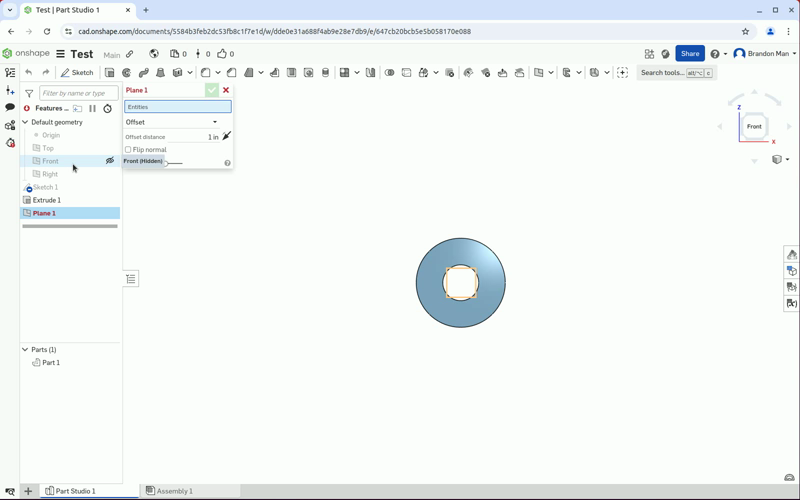
click(73, 163)
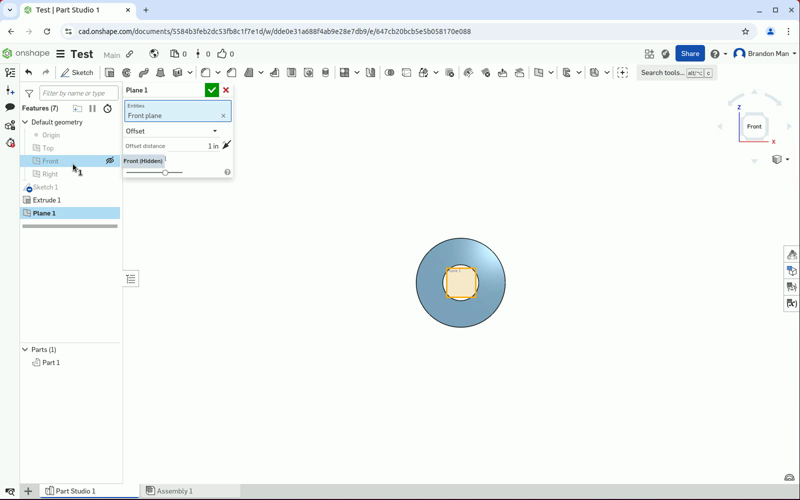
key(tab, 2)
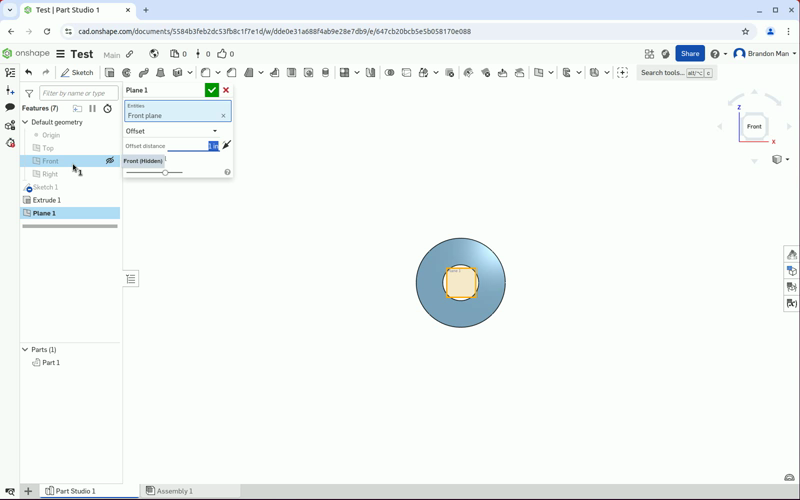
text(3.605)
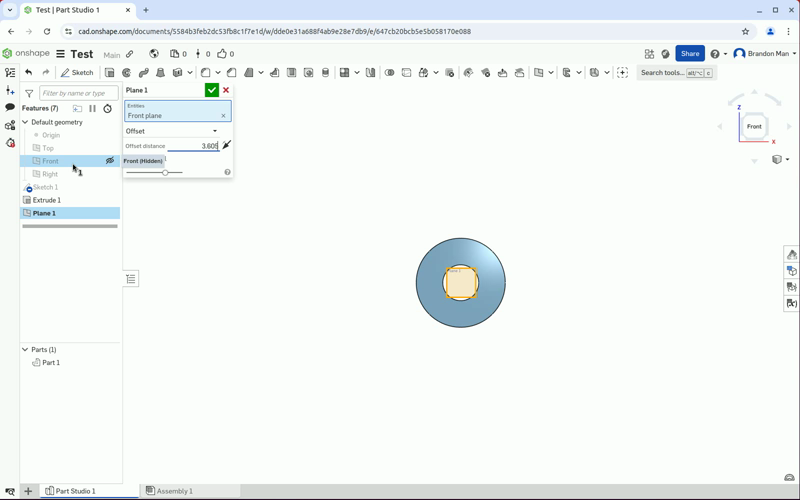
key(enter, 2)
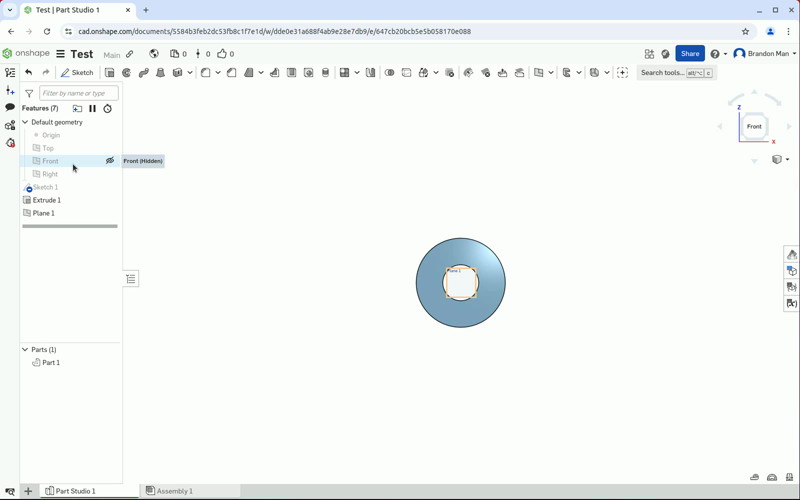
key(shift+s)
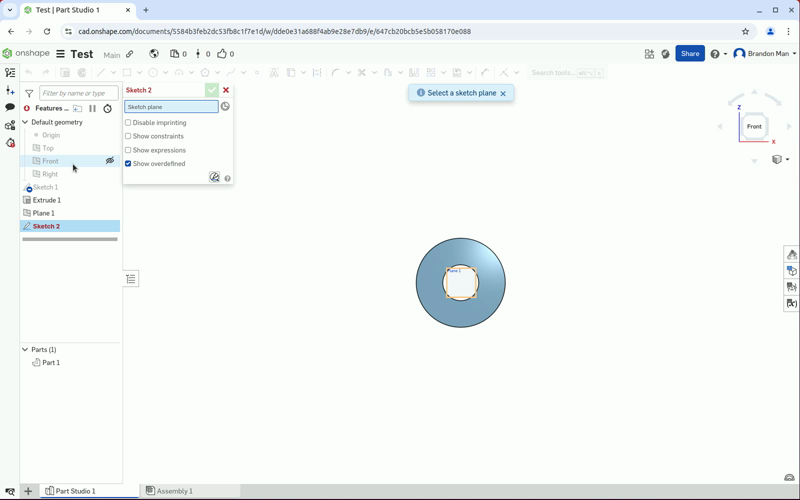
mouse_move(73, 215)
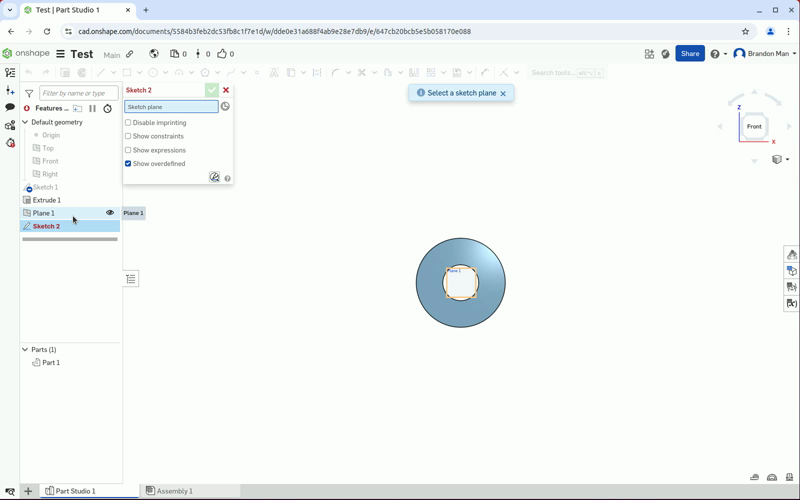
click(73, 215)
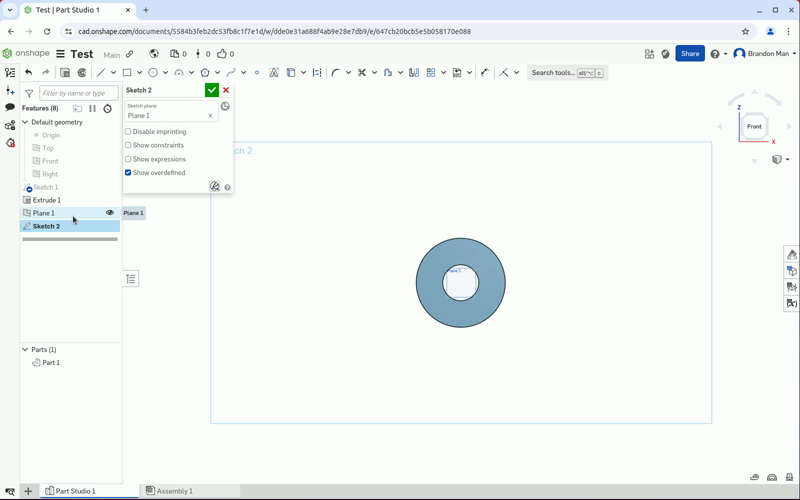
mouse_move(73, 352)
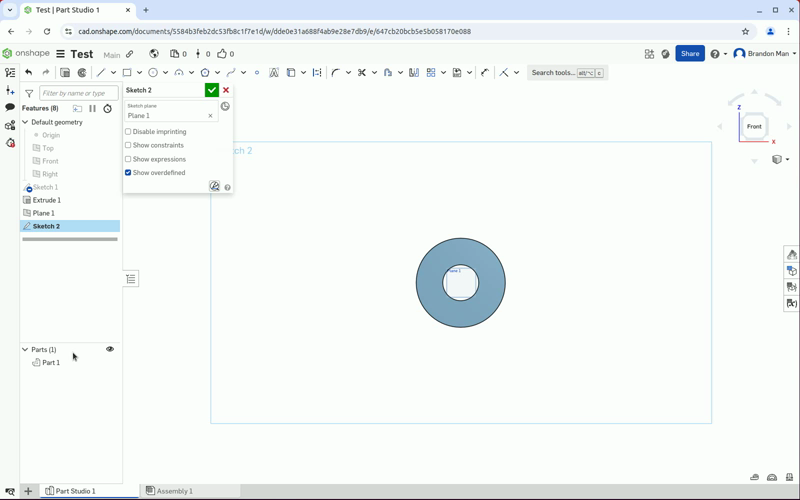
key(y)
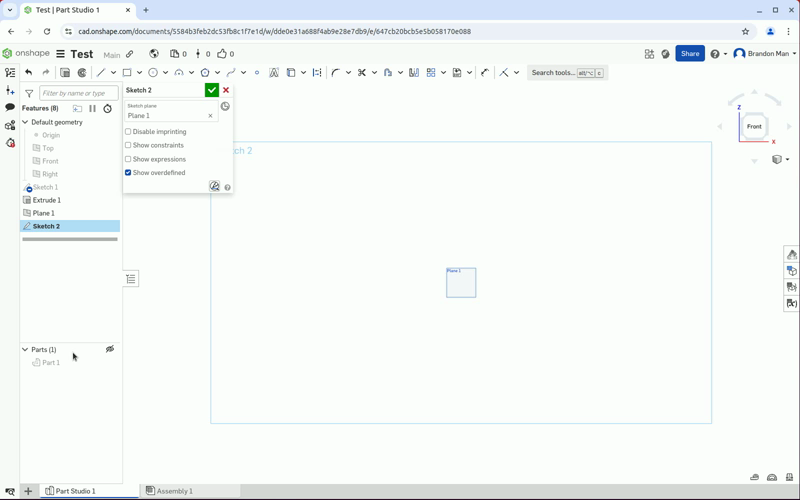
key(c)
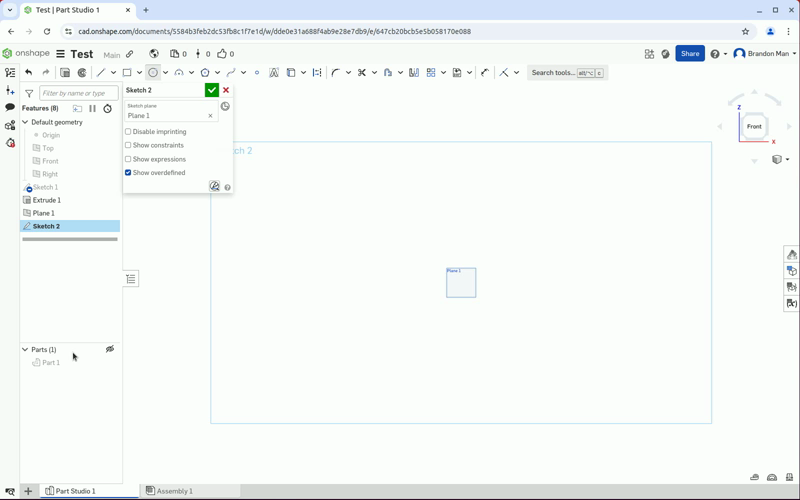
key_down(shift)
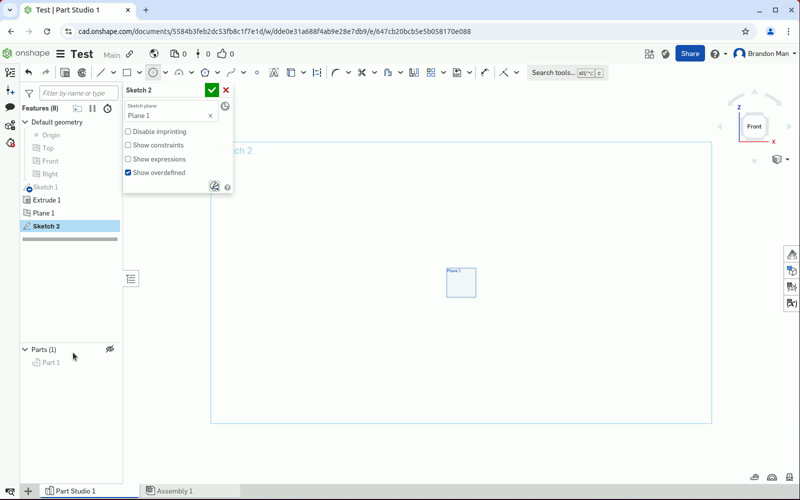
mouse_move(460, 282)
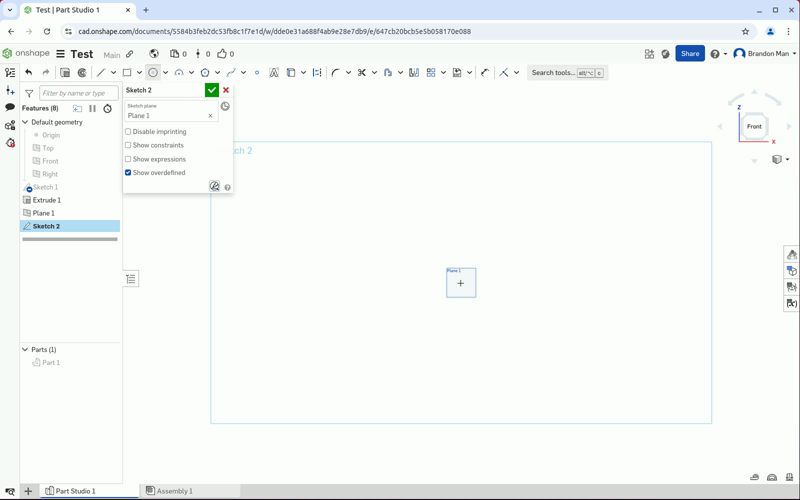
click(460, 282)
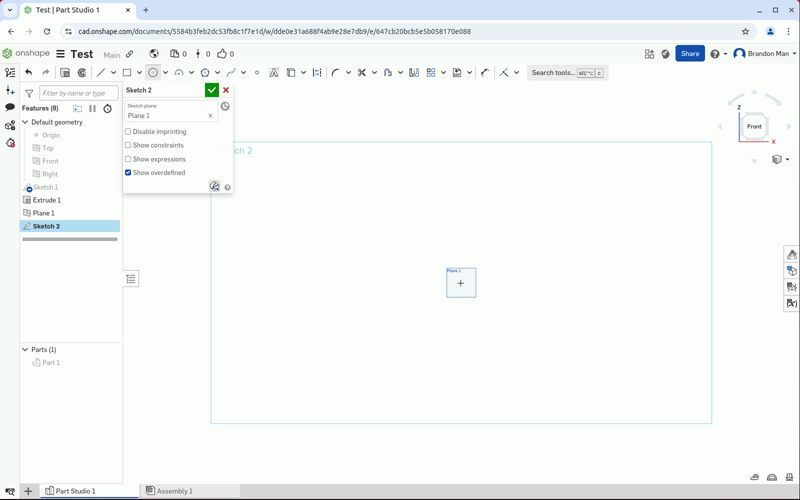
key_up(shift)
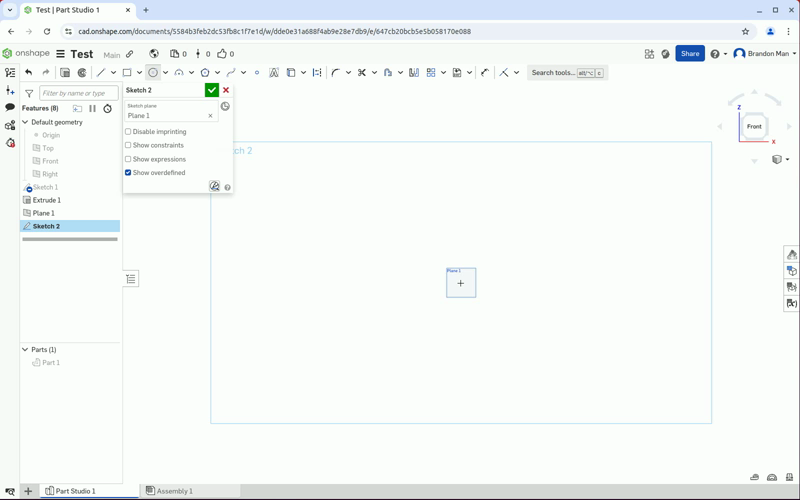
mouse_move(492, 282)
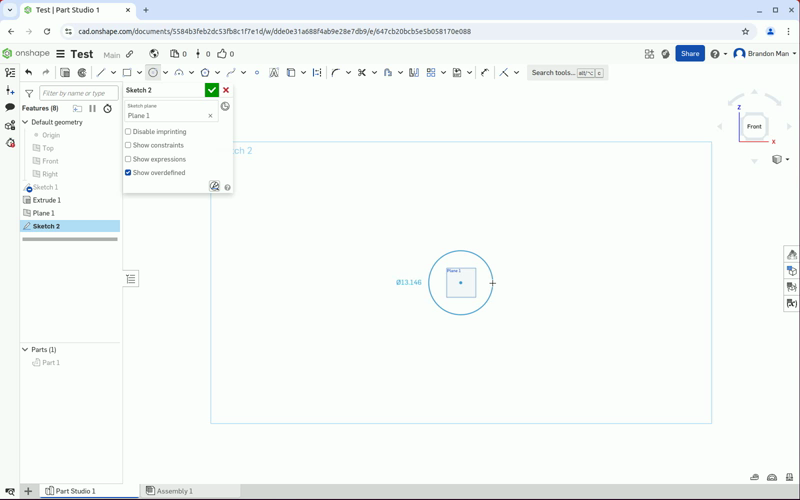
click(492, 282)
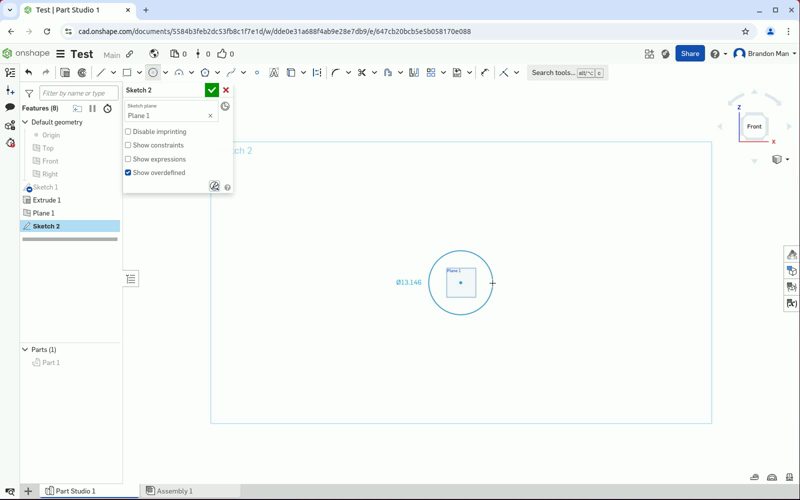
key(esc)
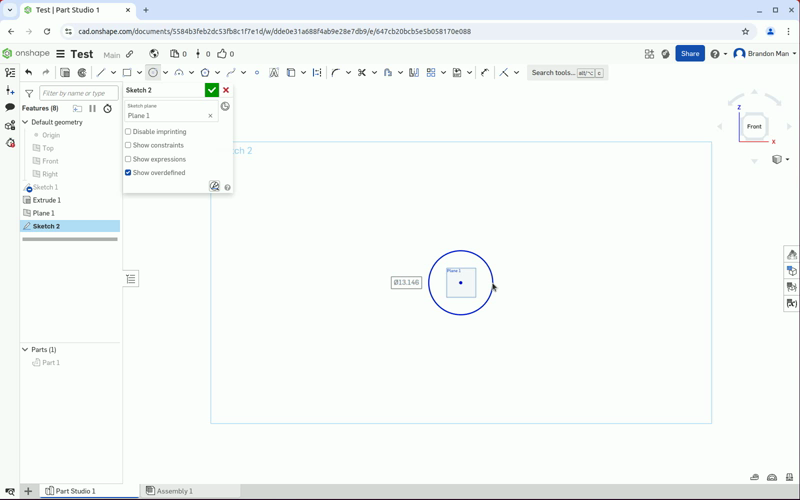
key(c)
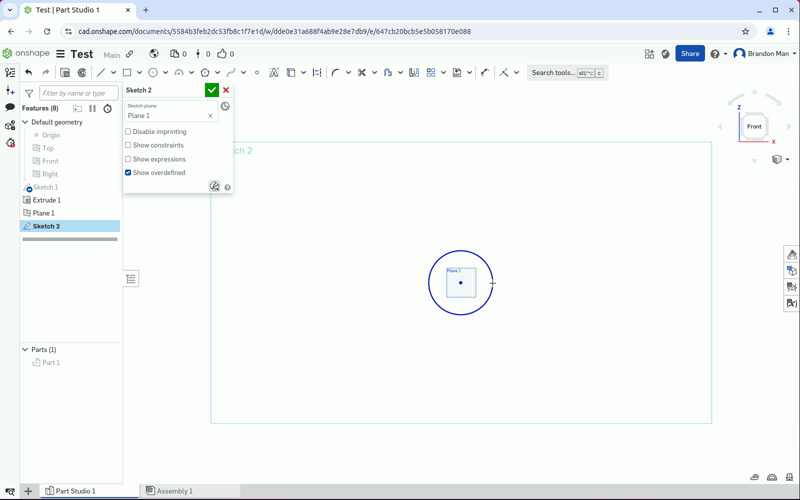
key_down(shift)
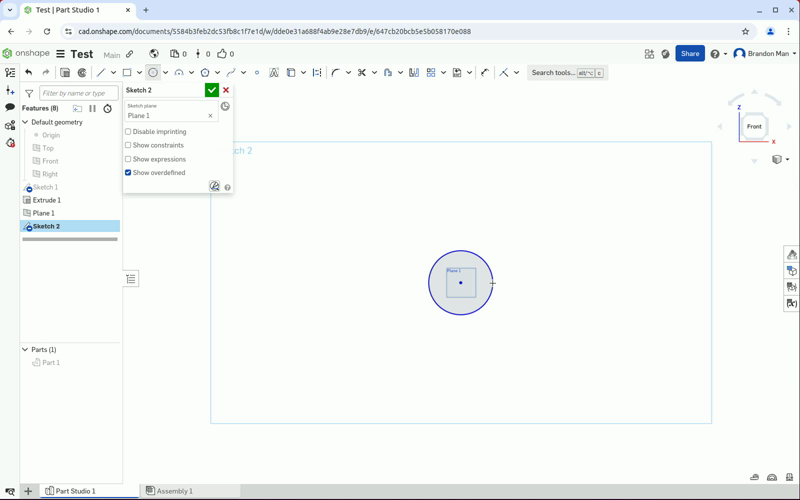
mouse_move(460, 282)
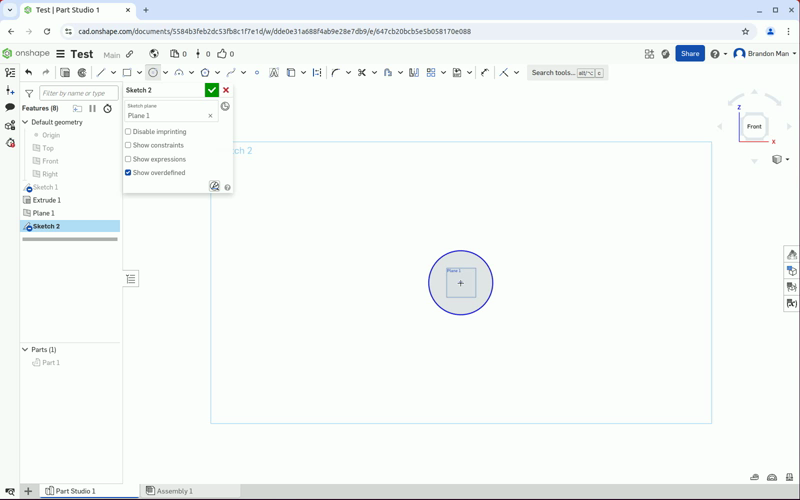
click(460, 282)
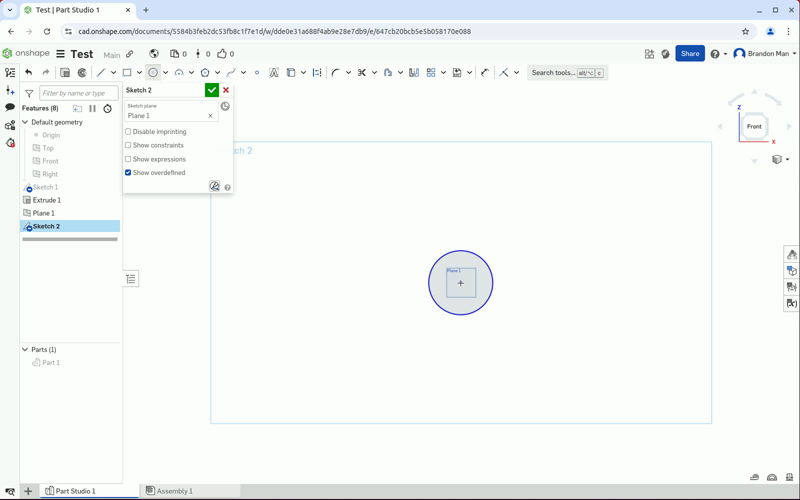
key_up(shift)
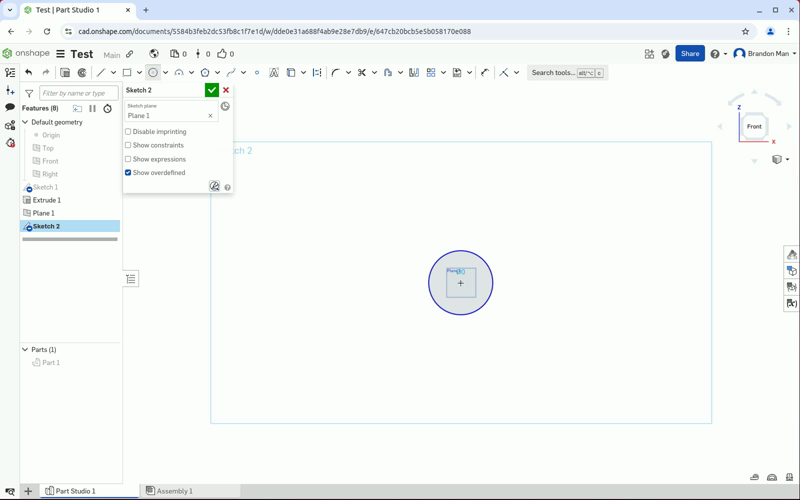
mouse_move(478, 282)
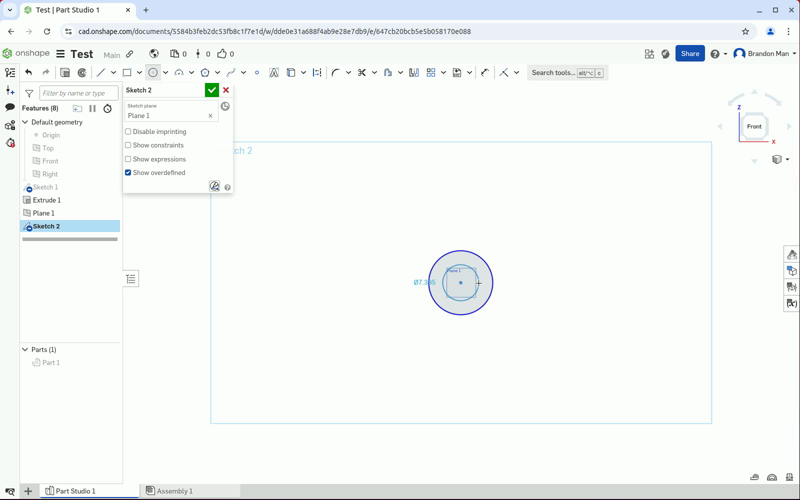
click(478, 282)
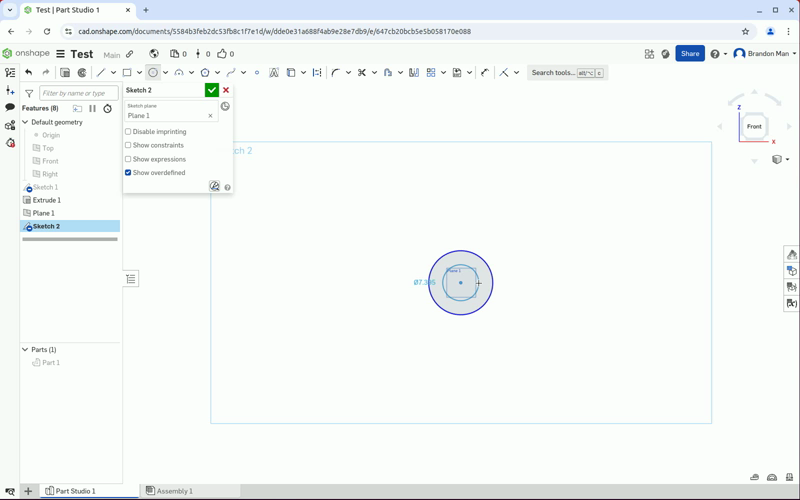
key(esc)
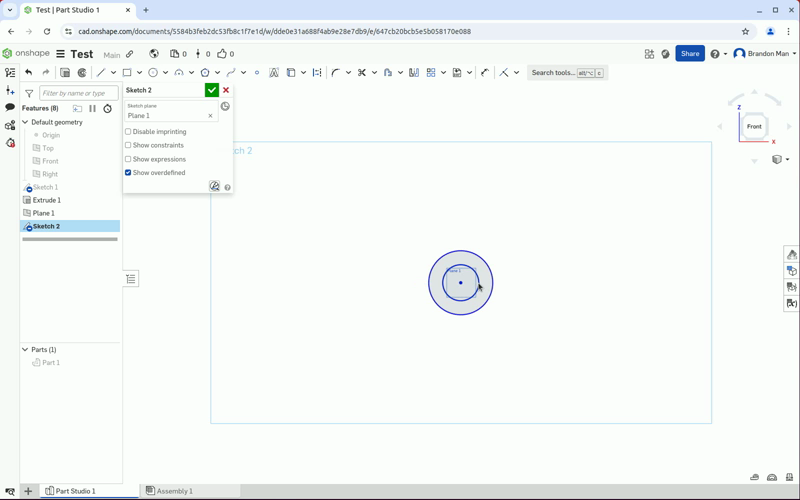
mouse_move(445, 265)
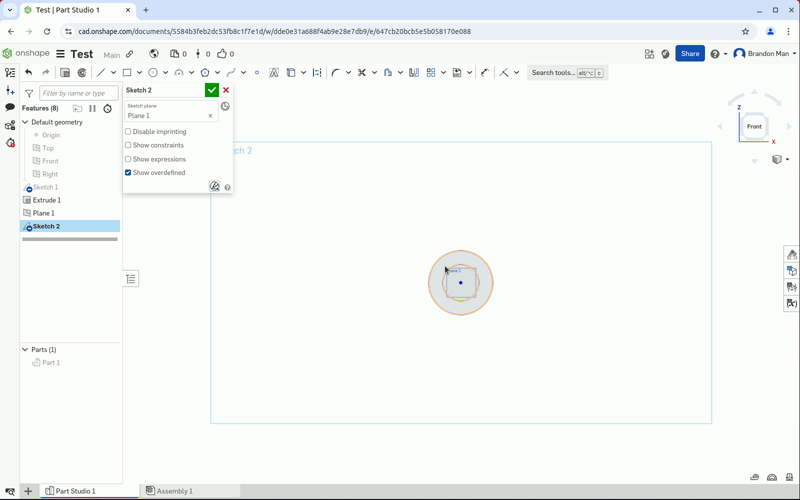
click(445, 265)
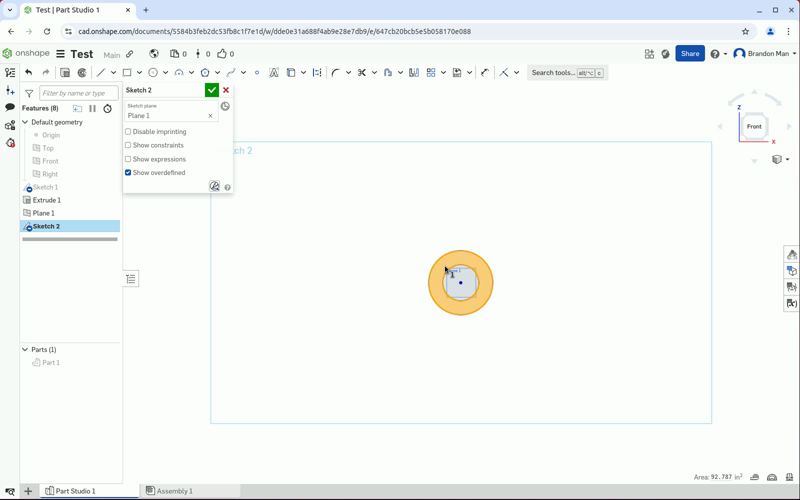
mouse_move(73, 352)
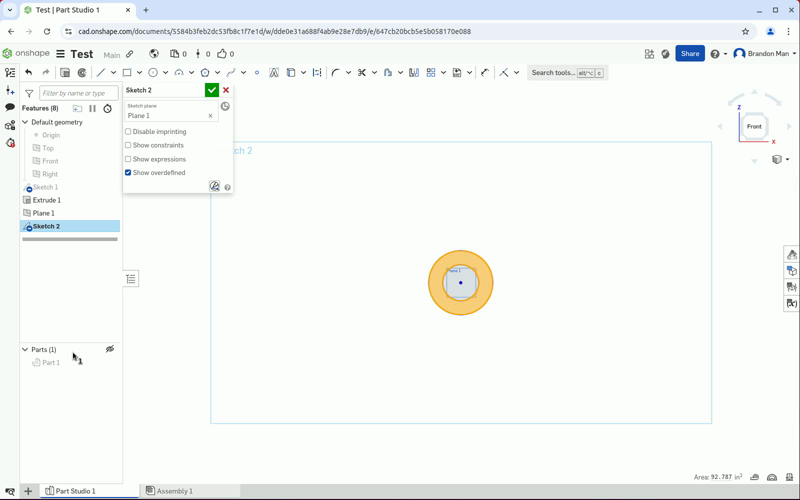
key(shift+y)
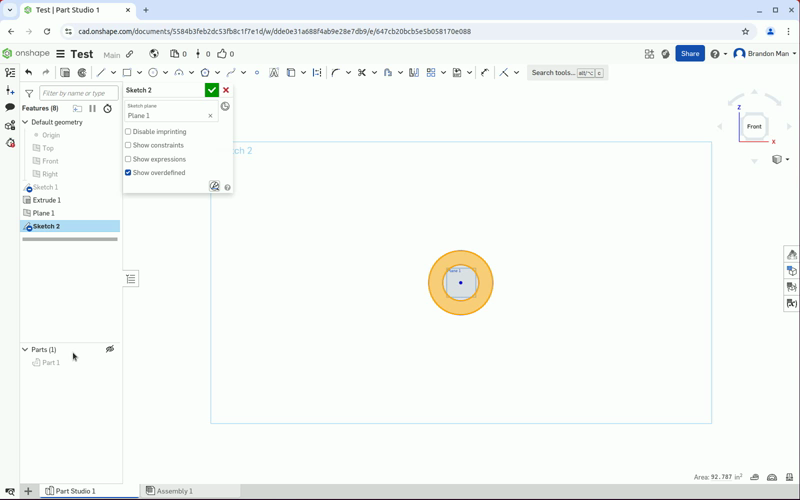
key(shift+e)
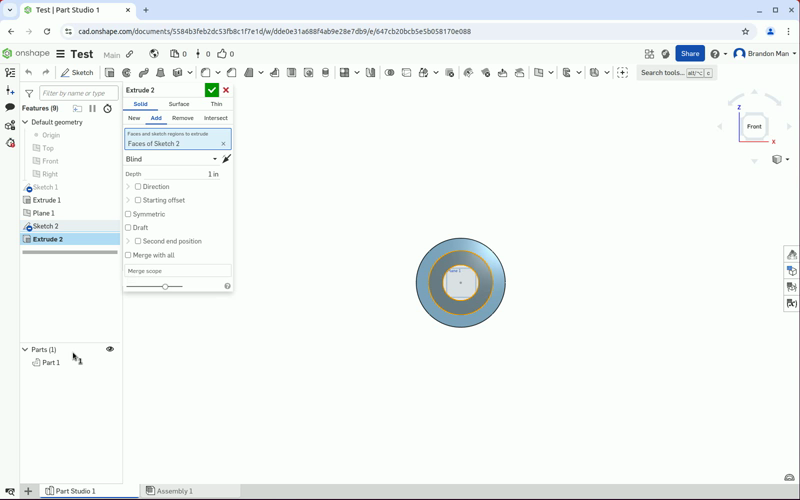
mouse_move(143, 106)
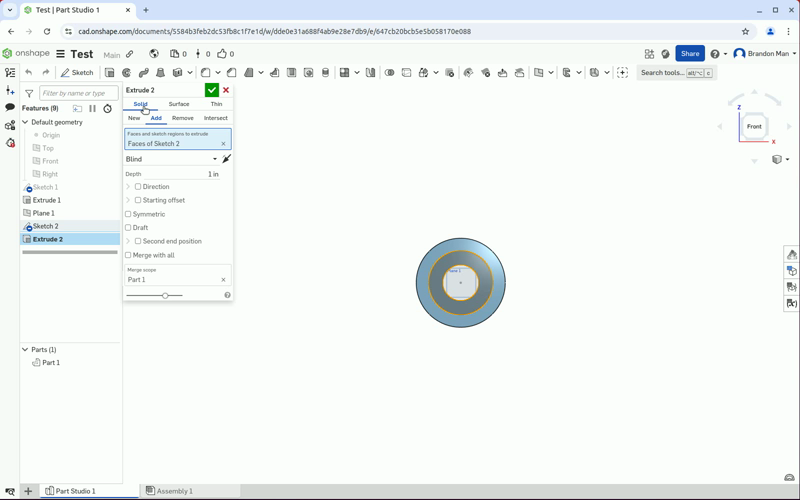
click(143, 106)
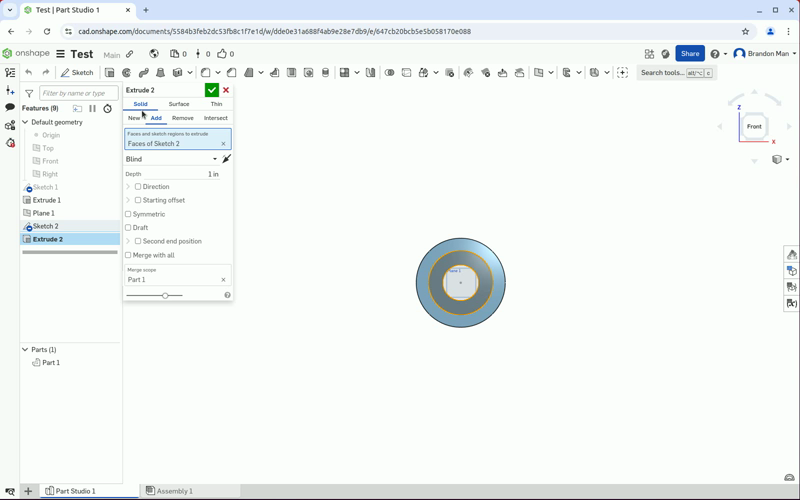
mouse_move(137, 120)
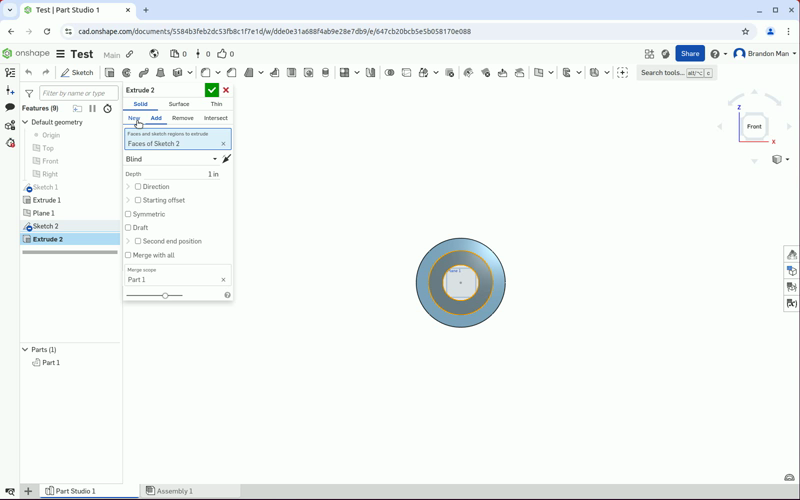
click(137, 120)
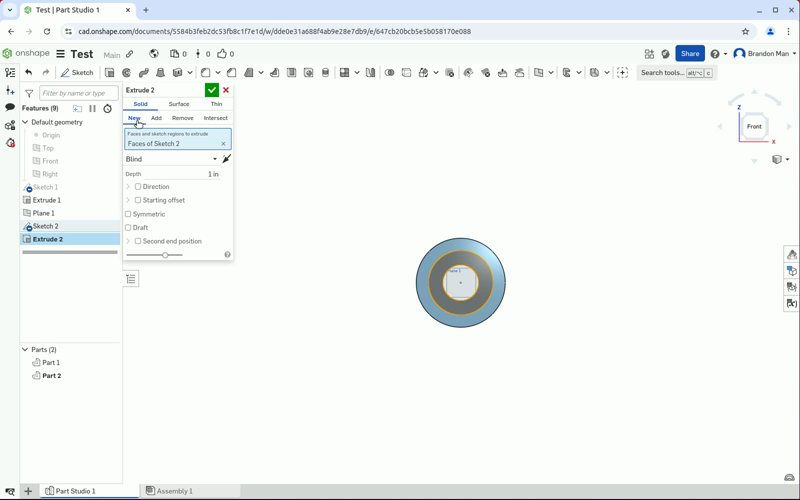
key(tab, 4)
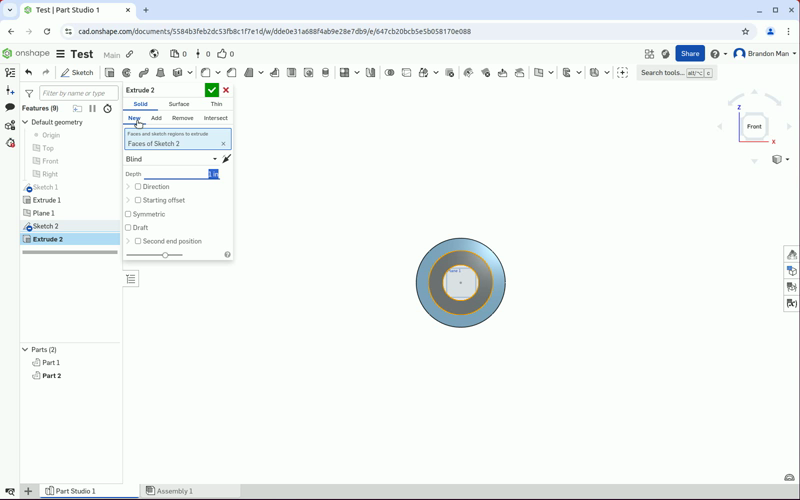
text(1.204)
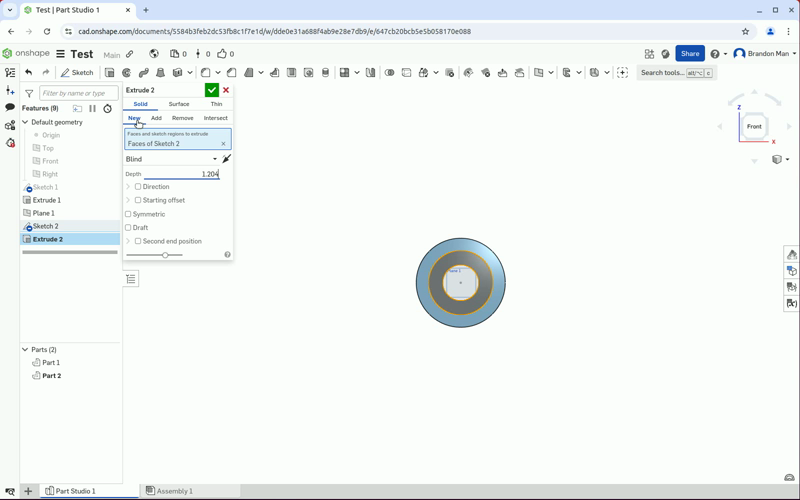
key(enter)
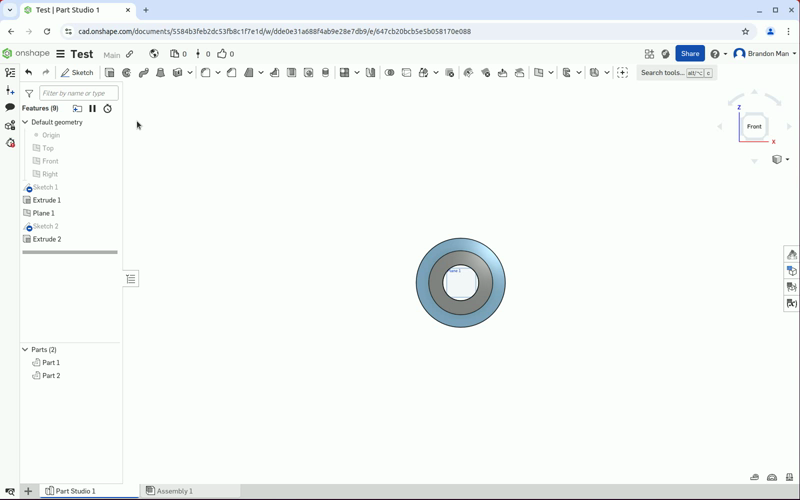
key(shift+h)
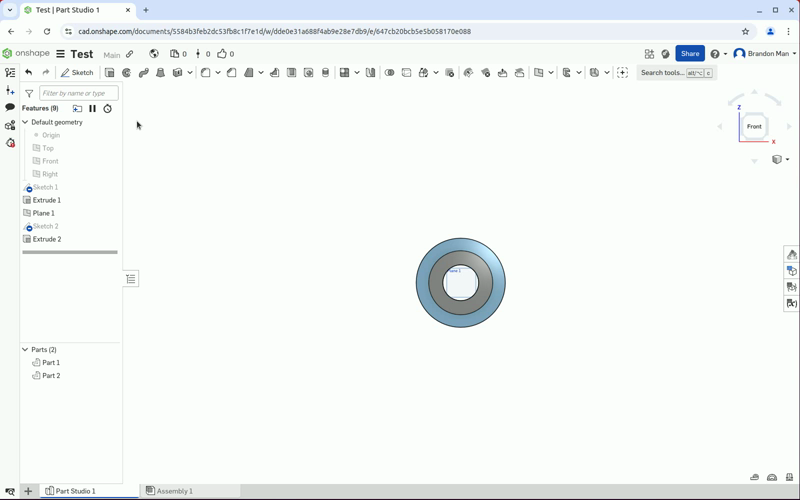
key(shift+h)
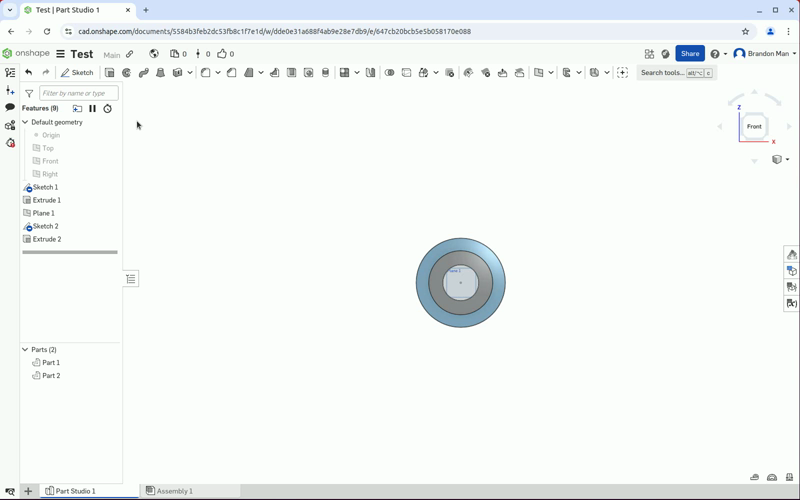
key(shift+7)
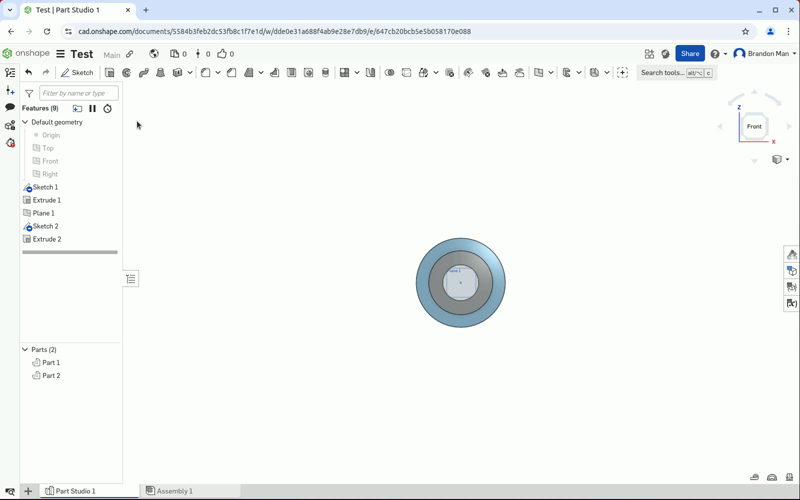
key(left, 2)
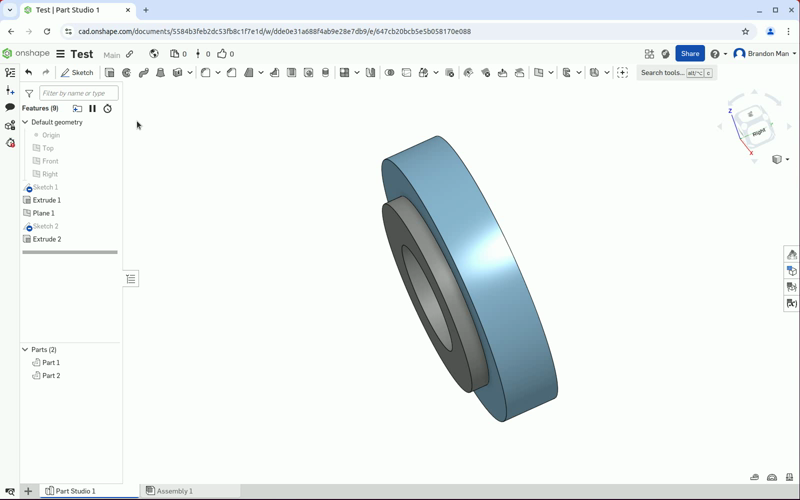
key(down, 2)
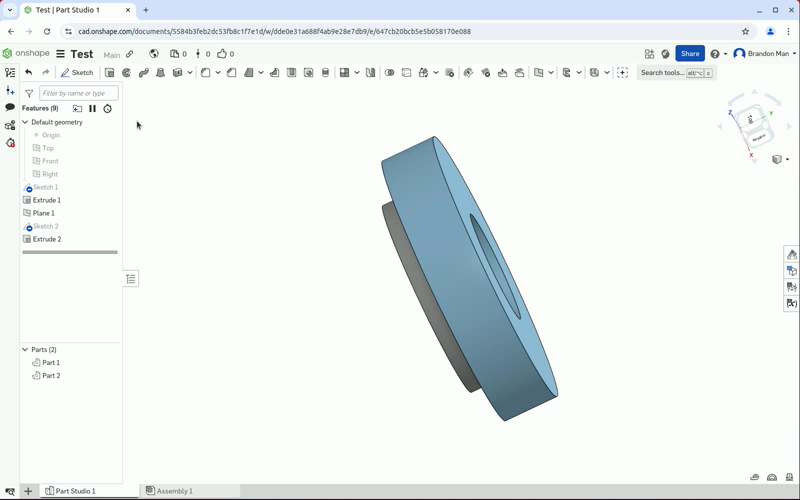
key(up, 2)
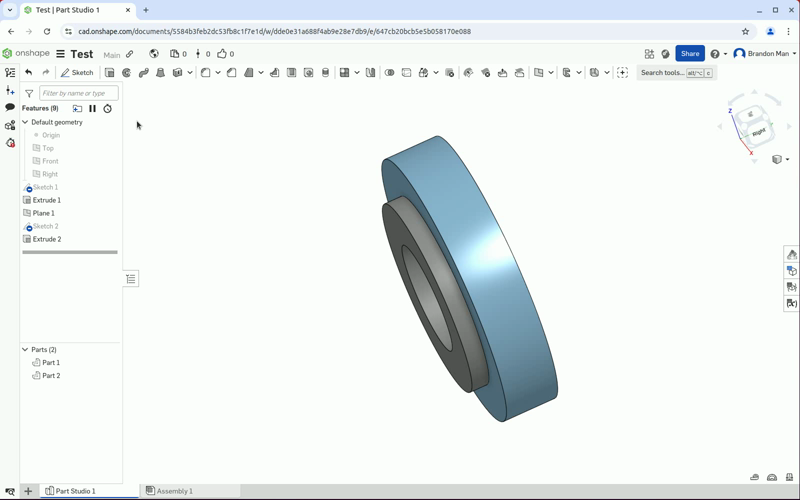
key(right, 2)
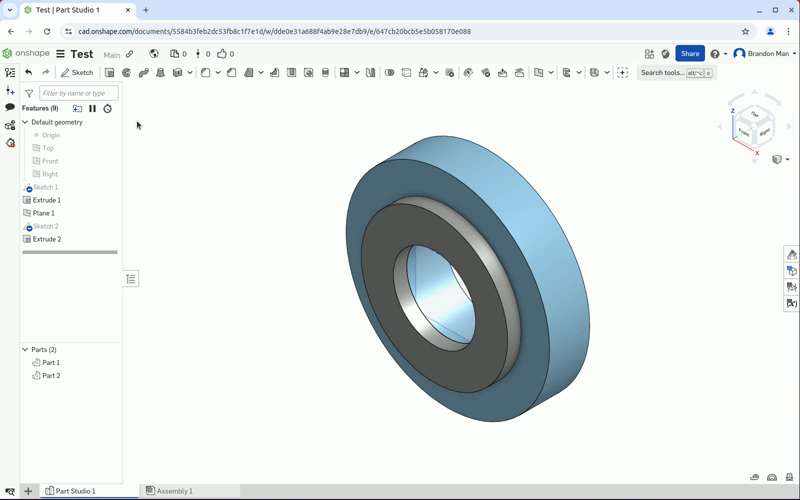
mouse_move(73, 189)
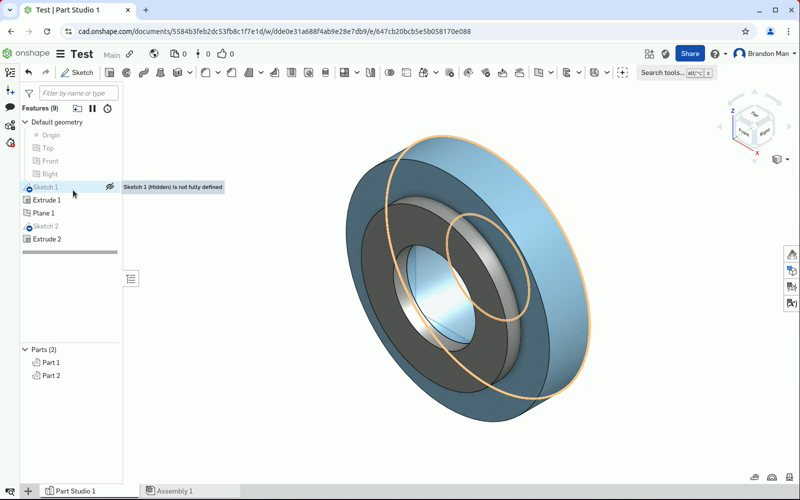
click(73, 189)